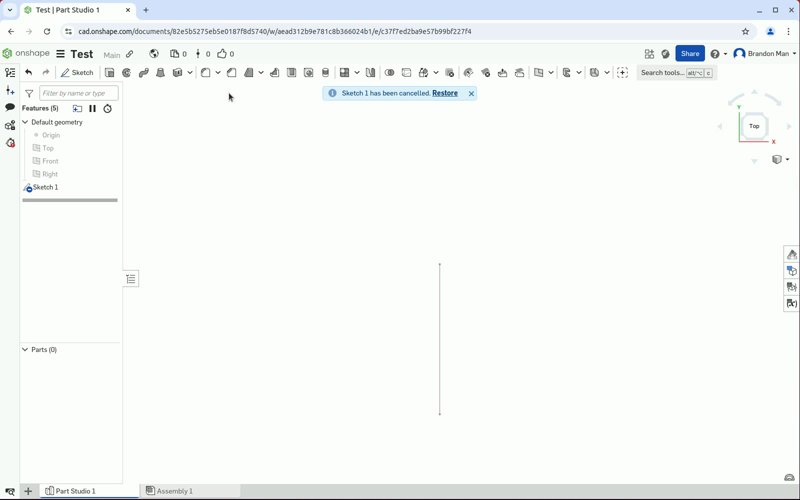
key(shift+h)
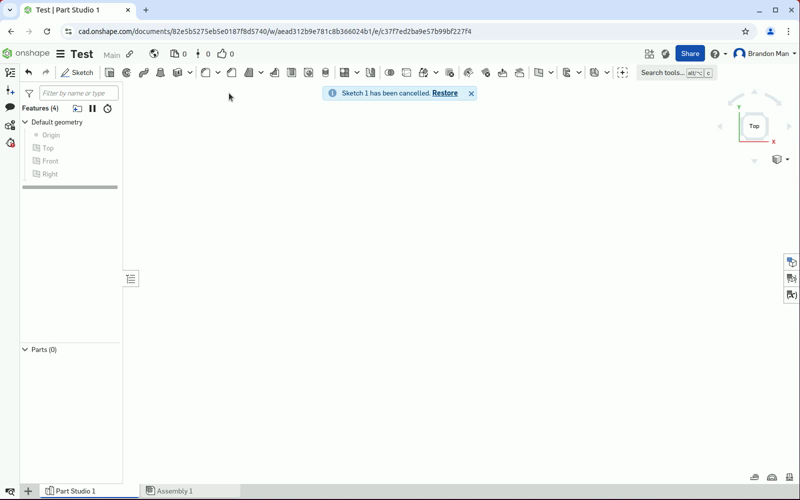
mouse_move(73, 352)
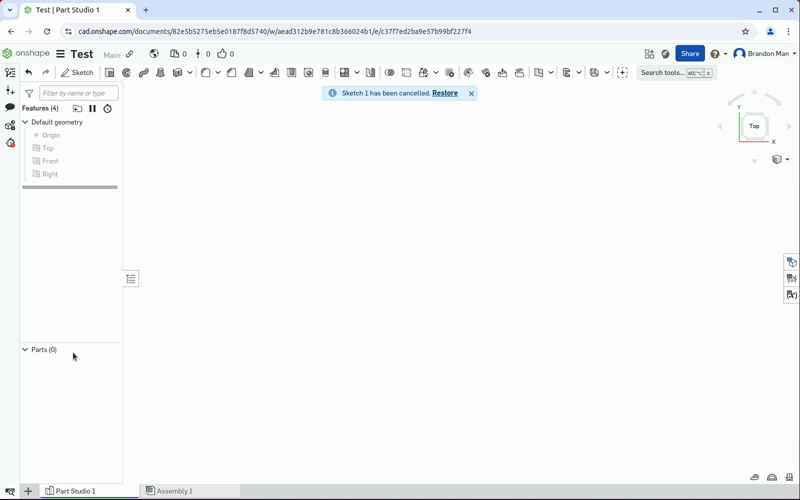
key(y)
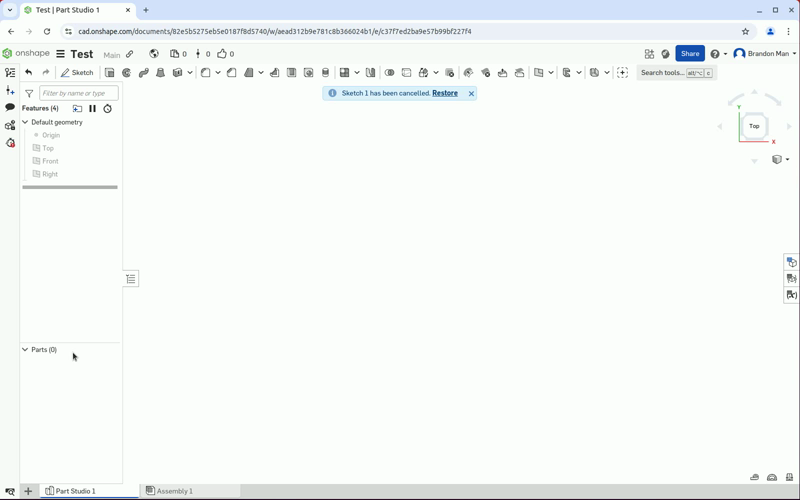
key(shift+p)
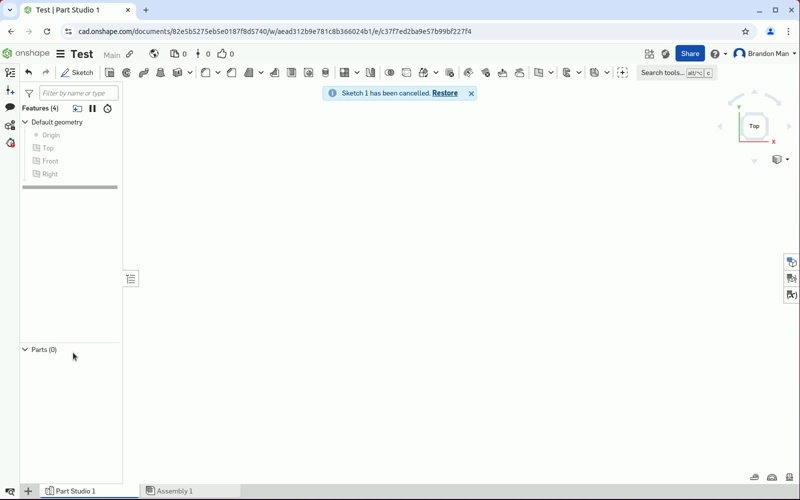
key(space)
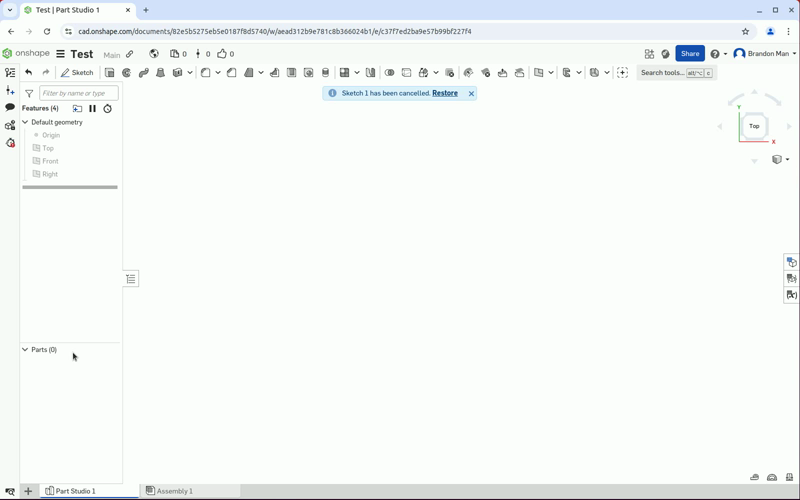
key_down(shift)
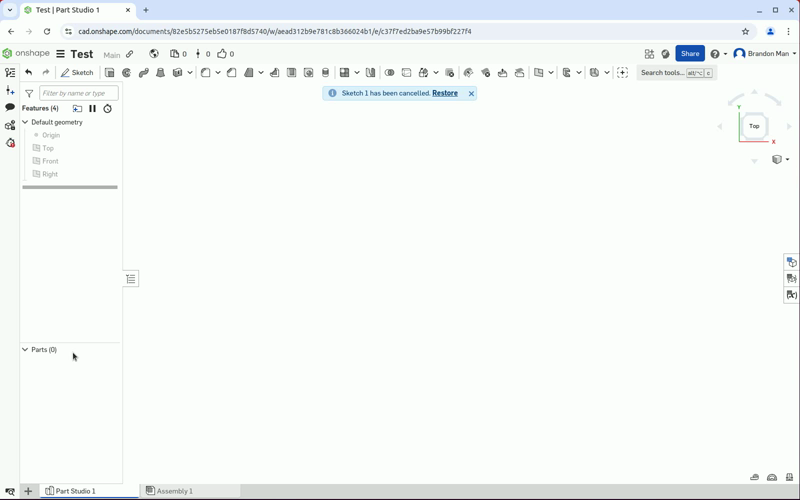
key(up)
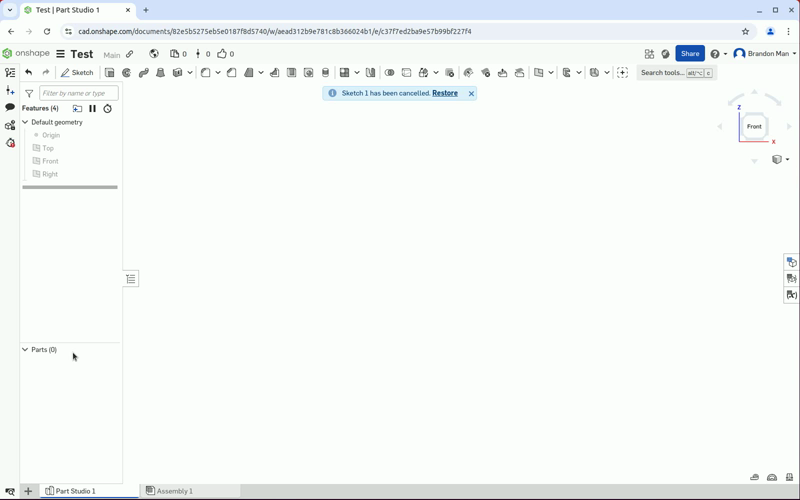
key_up(shift)
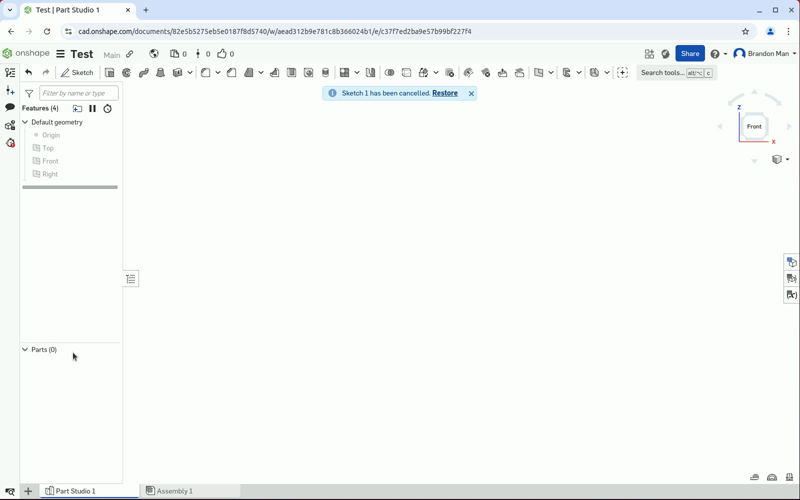
mouse_move(73, 352)
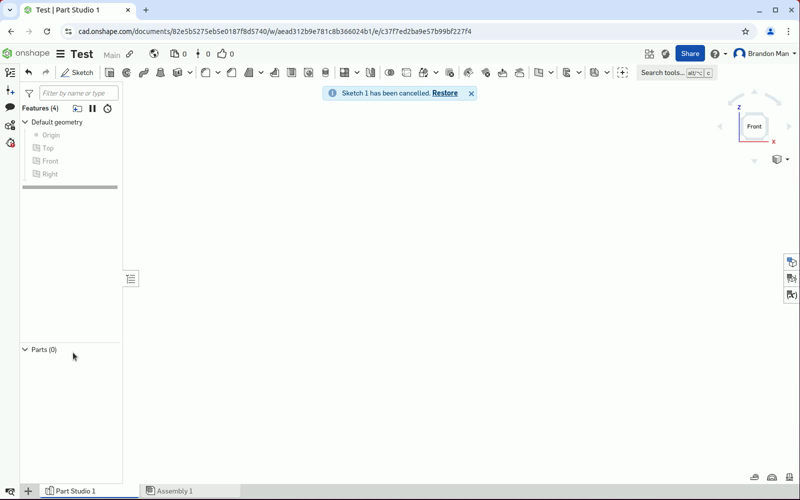
key(shift+y)
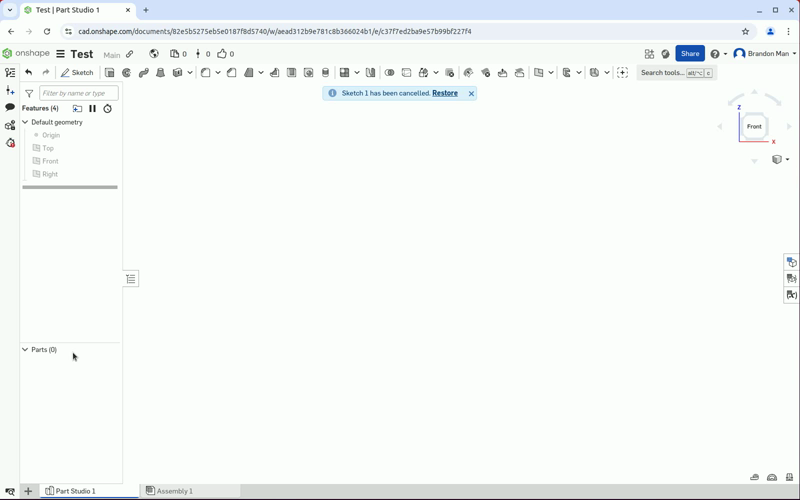
key(shift+s)
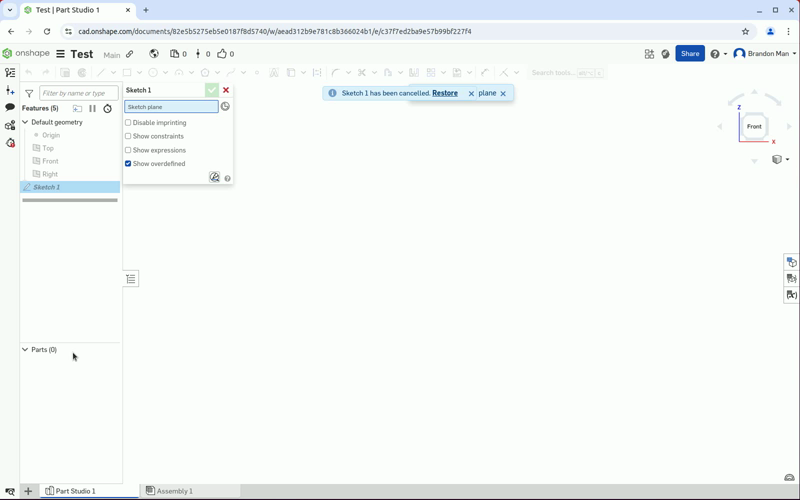
mouse_move(73, 163)
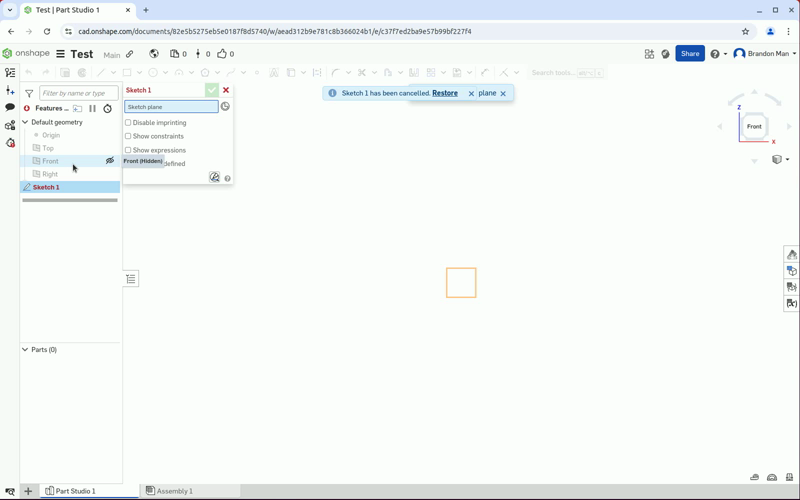
click(73, 163)
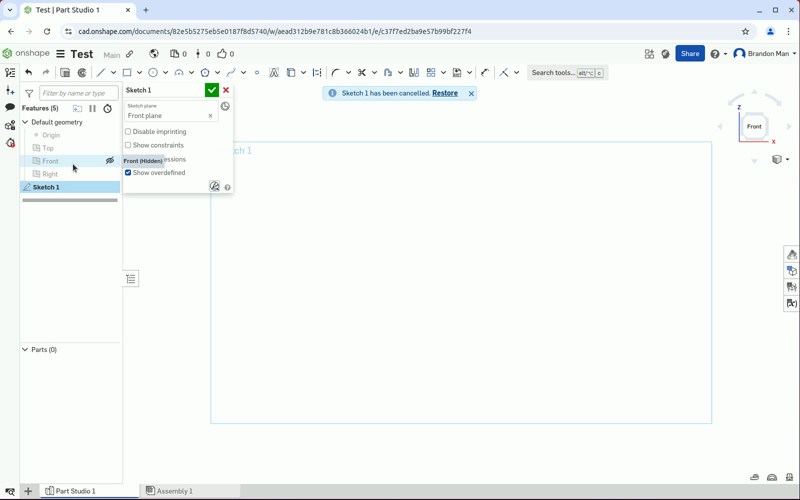
mouse_move(73, 352)
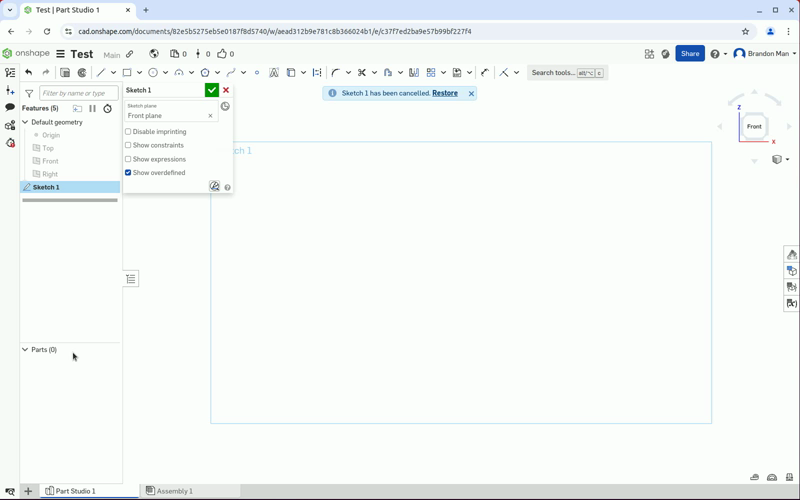
key(y)
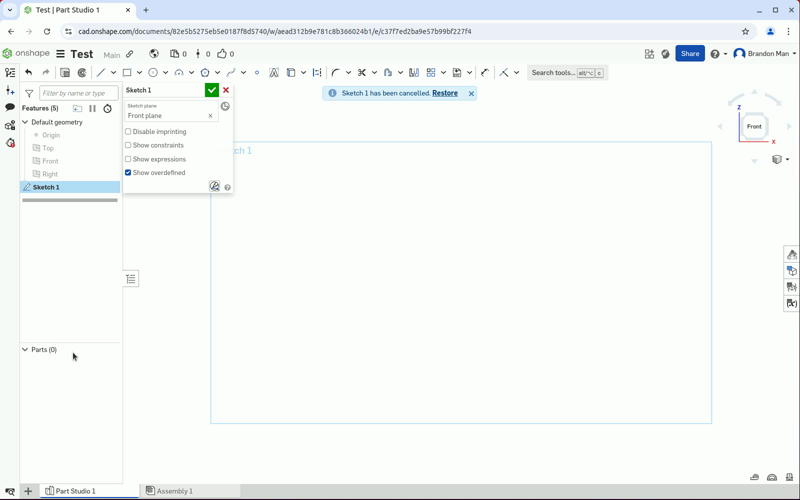
key(c)
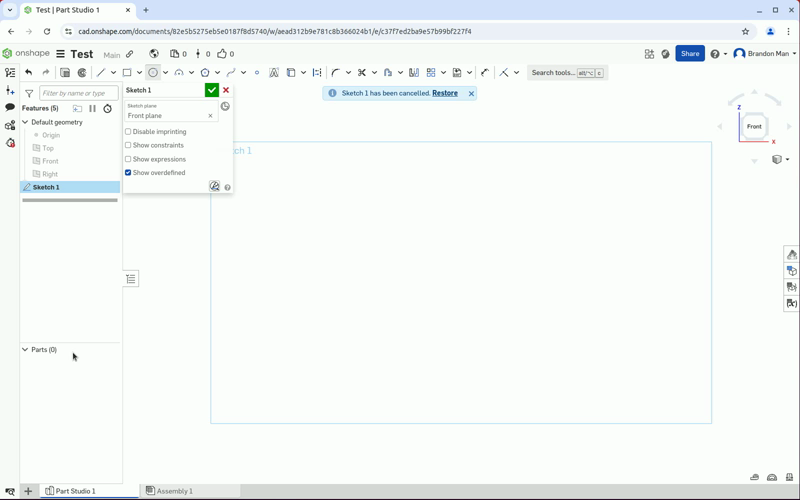
key_down(shift)
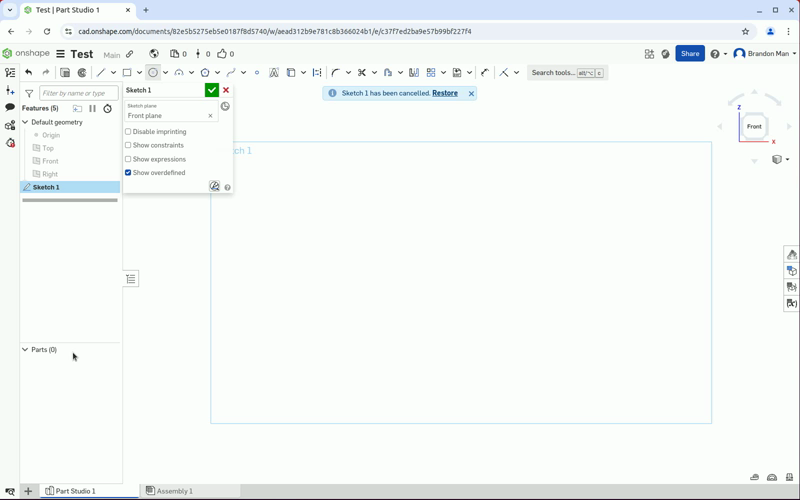
mouse_move(461, 282)
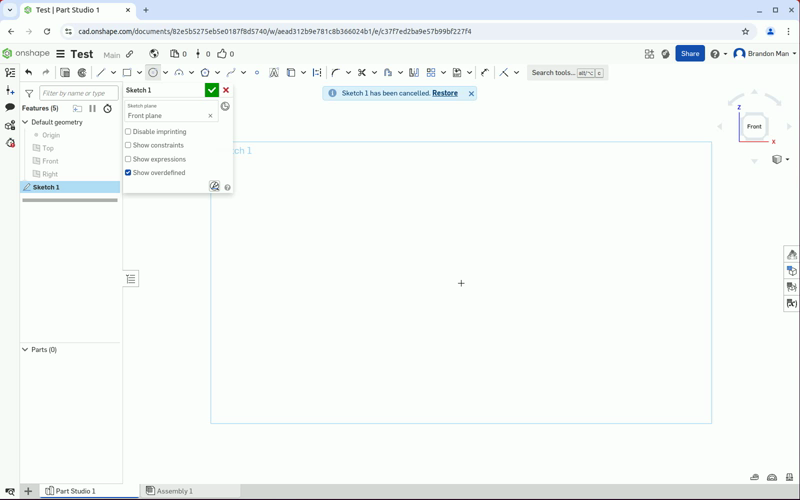
click(461, 282)
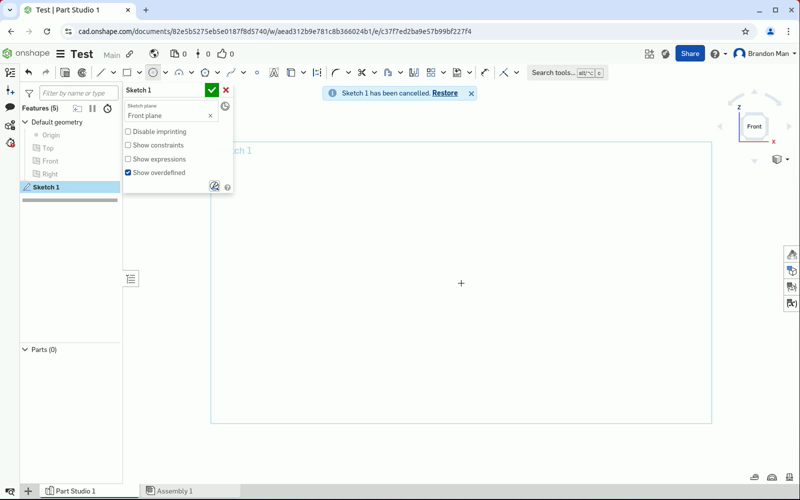
key_up(shift)
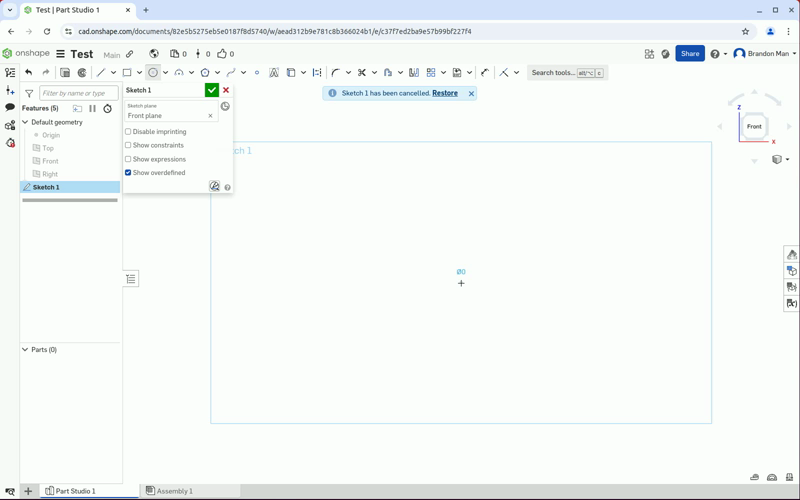
mouse_move(535, 282)
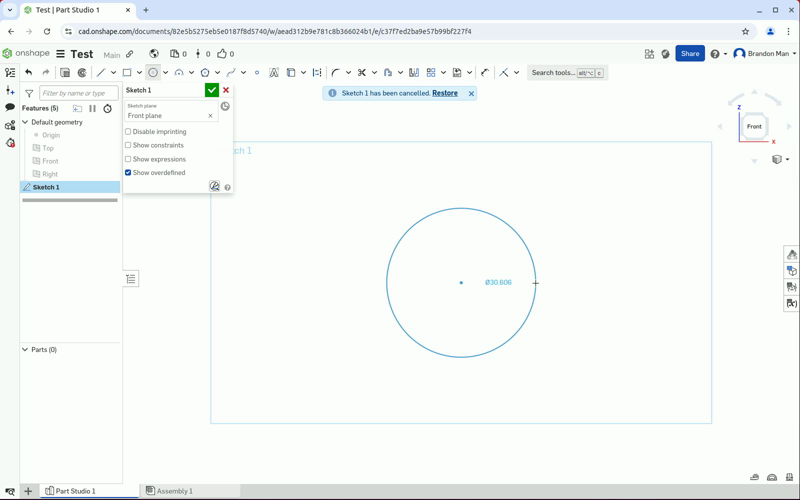
click(535, 282)
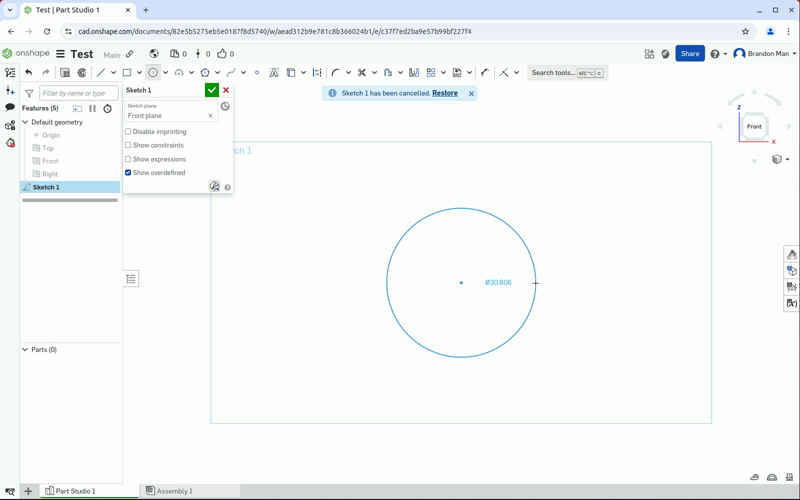
key(esc)
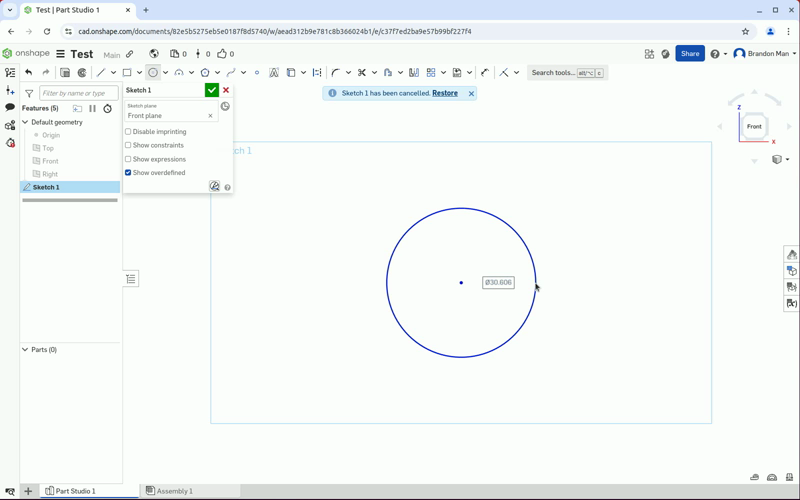
mouse_move(441, 227)
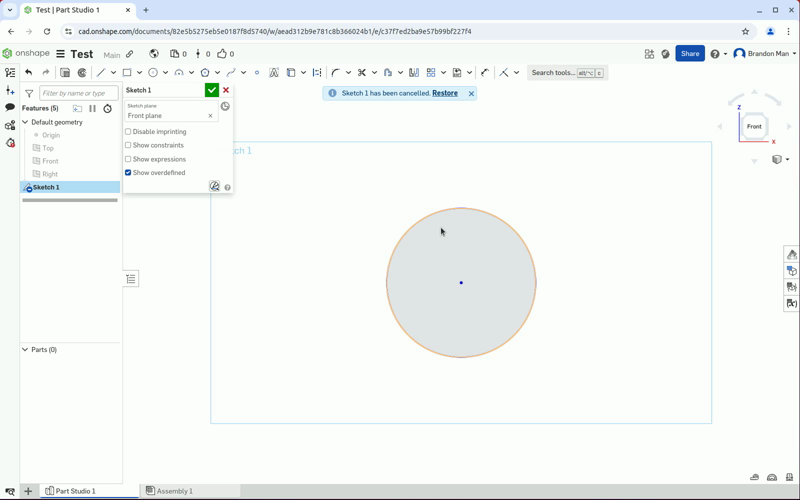
click(441, 227)
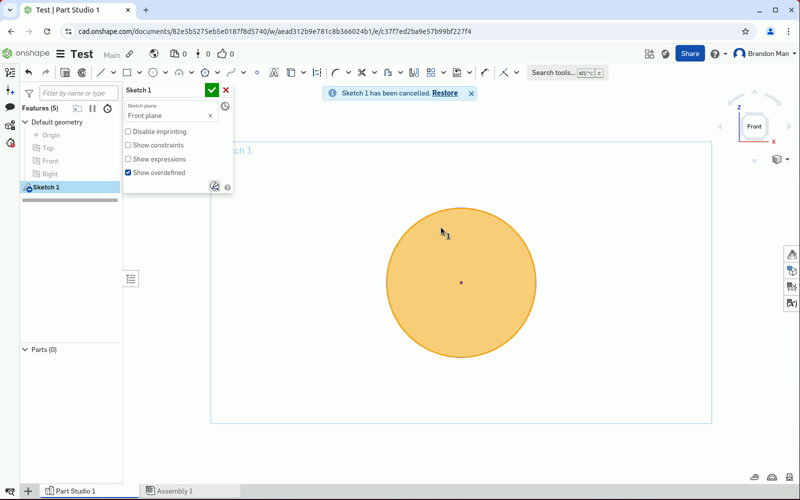
mouse_move(73, 352)
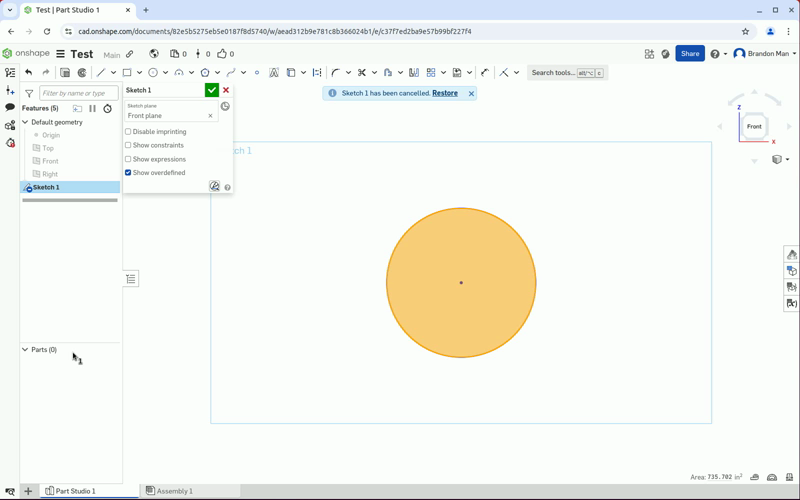
key(shift+y)
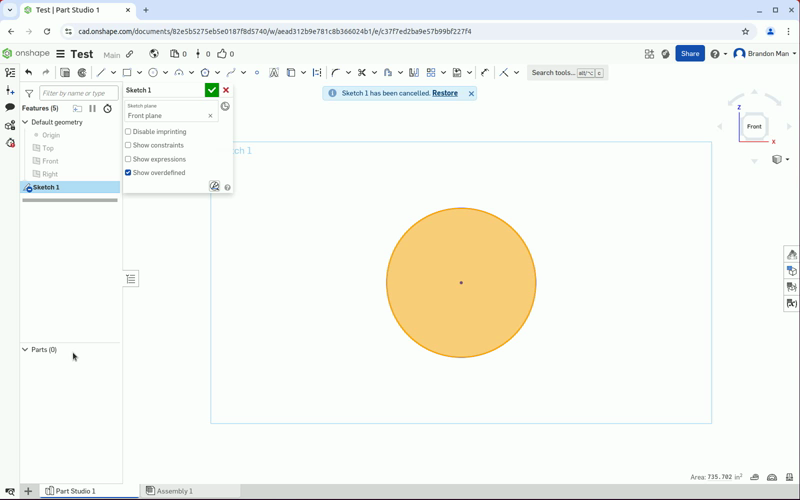
key(shift+e)
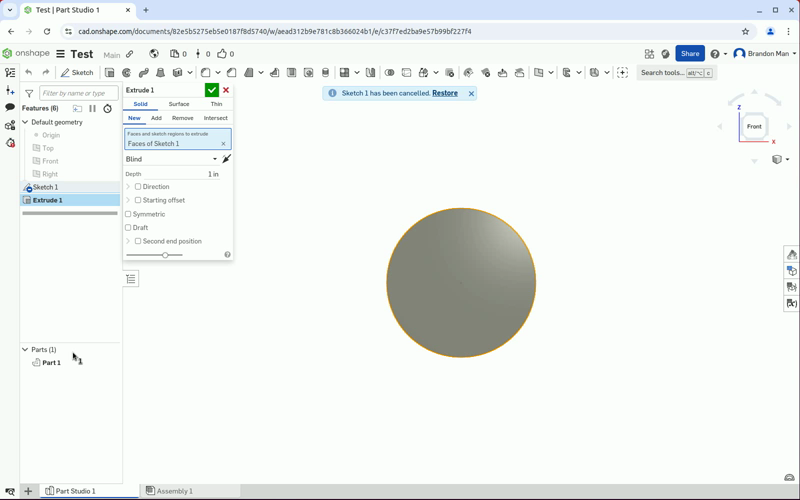
mouse_move(143, 106)
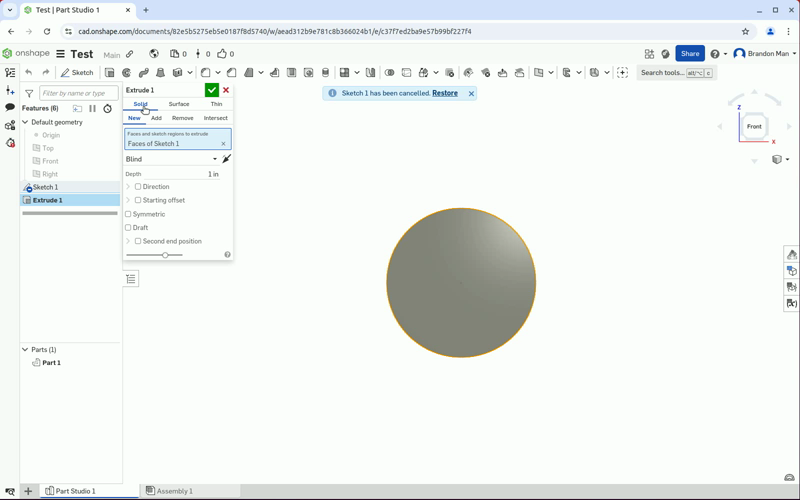
click(143, 106)
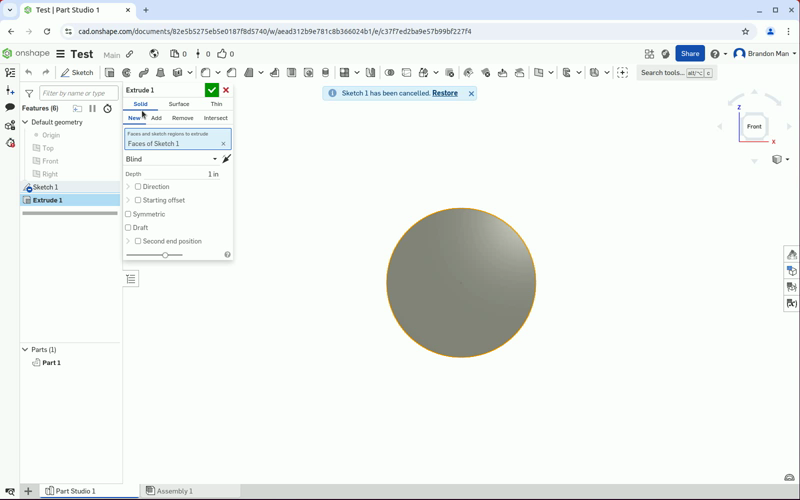
mouse_move(137, 120)
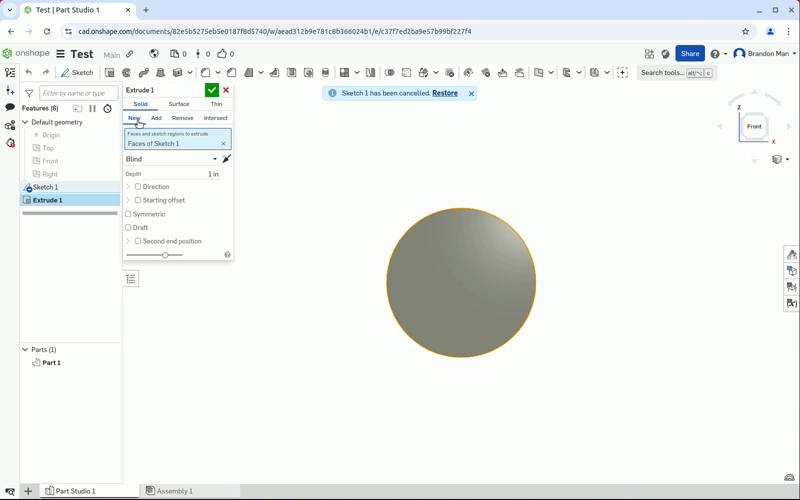
click(137, 120)
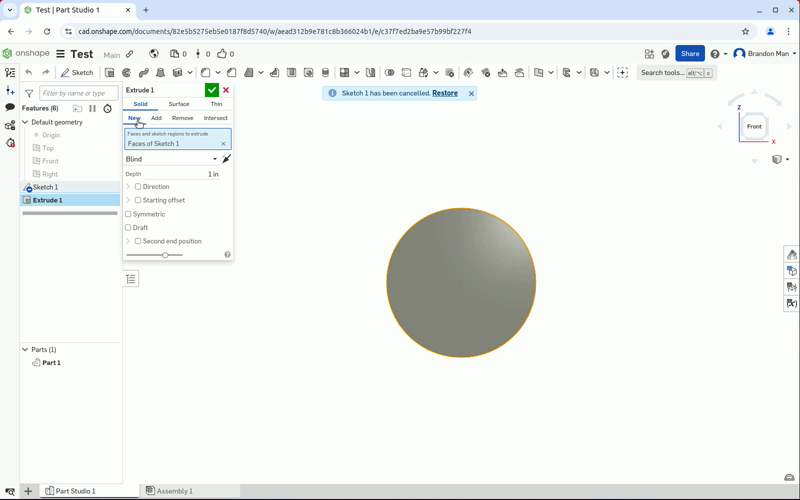
key(tab, 4)
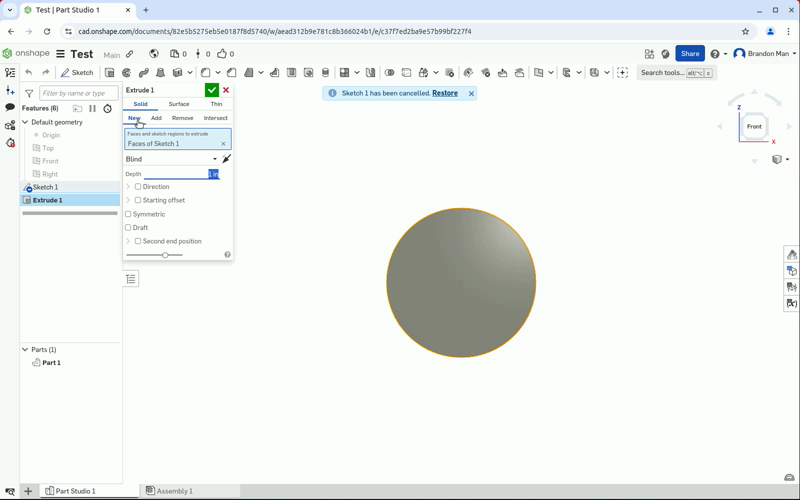
text(12.758)
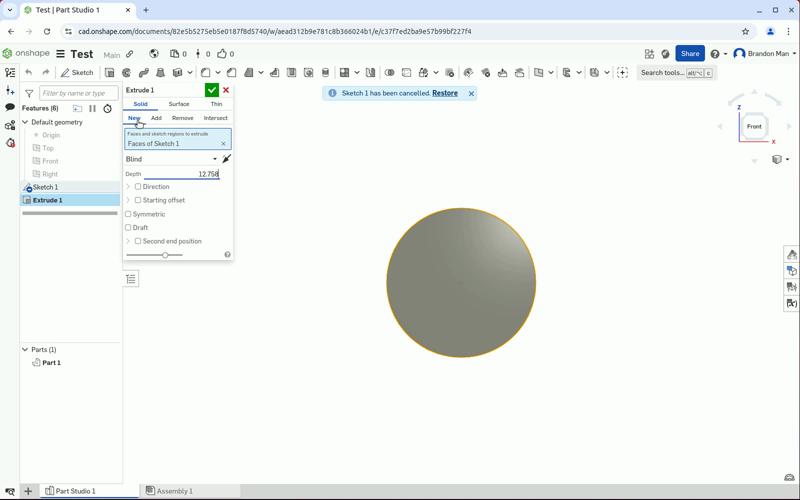
key(enter)
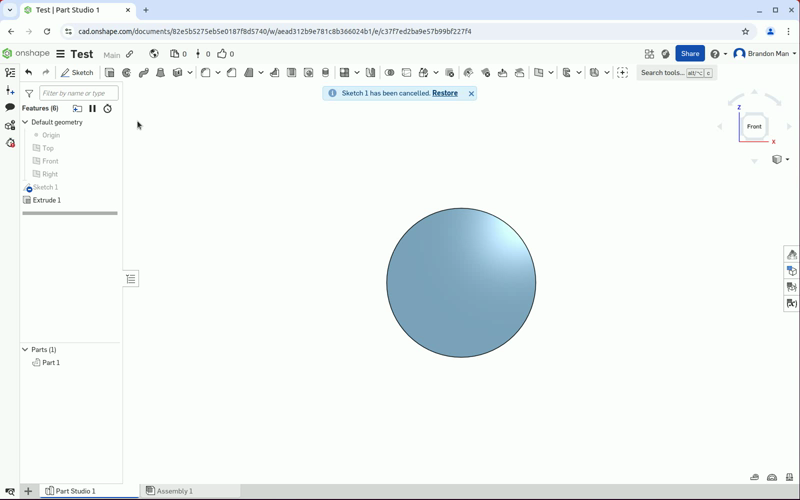
key(shift+h)
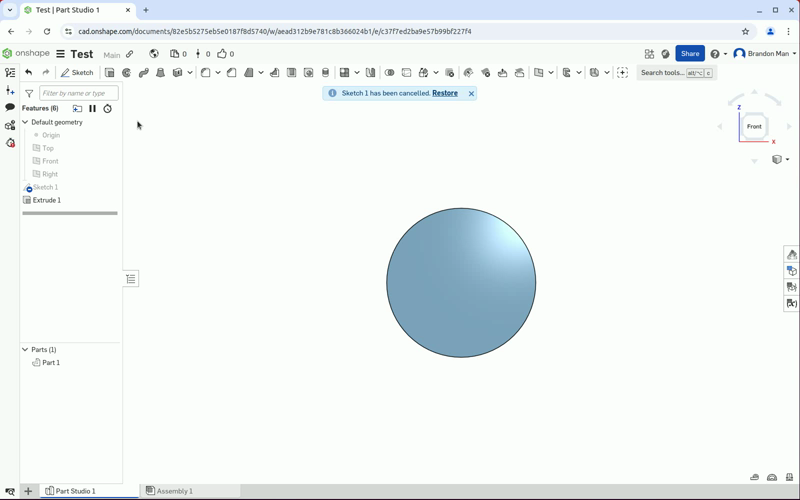
key(shift+h)
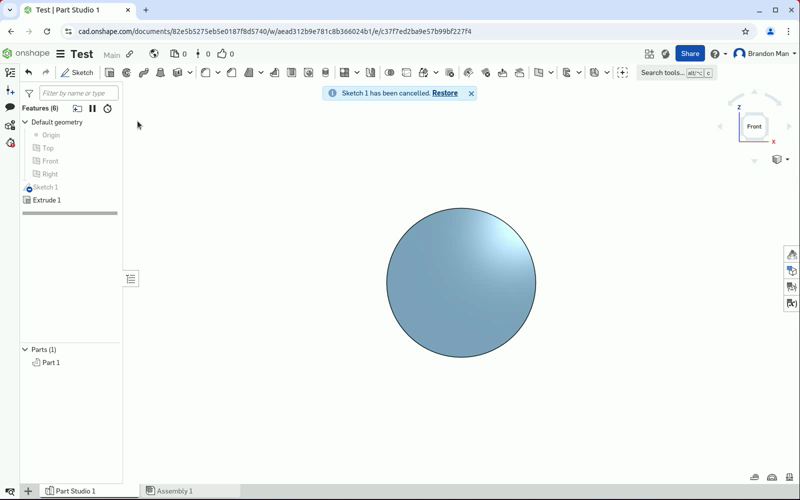
mouse_move(73, 189)
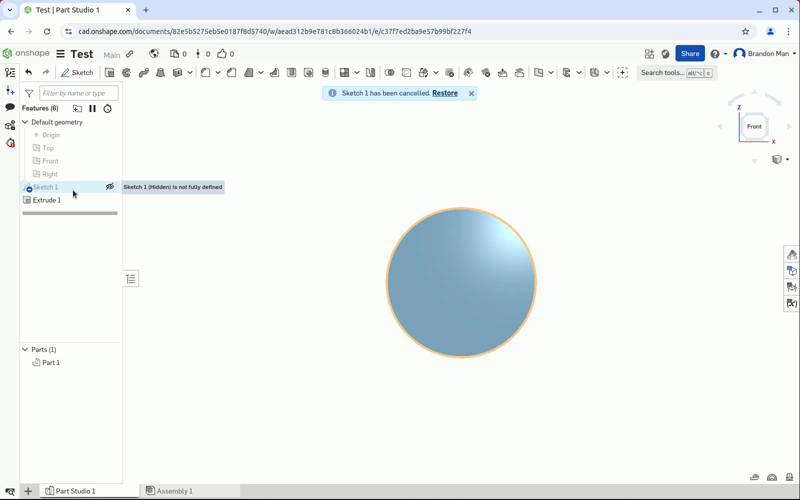
click(73, 189)
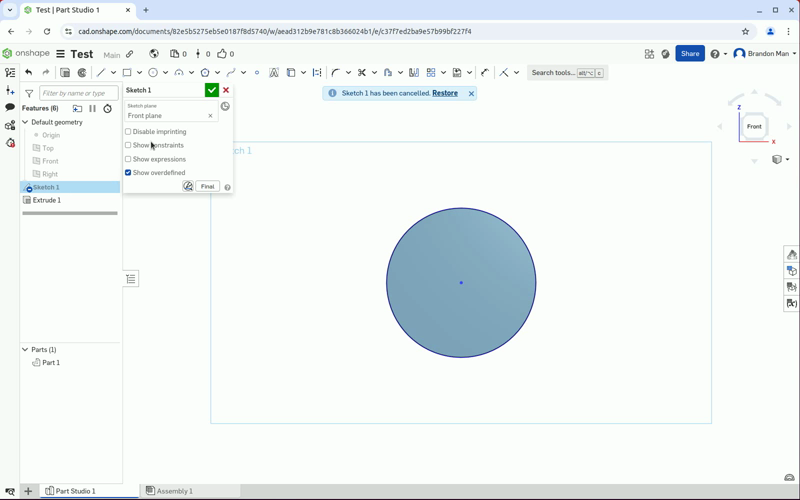
mouse_move(229, 92)
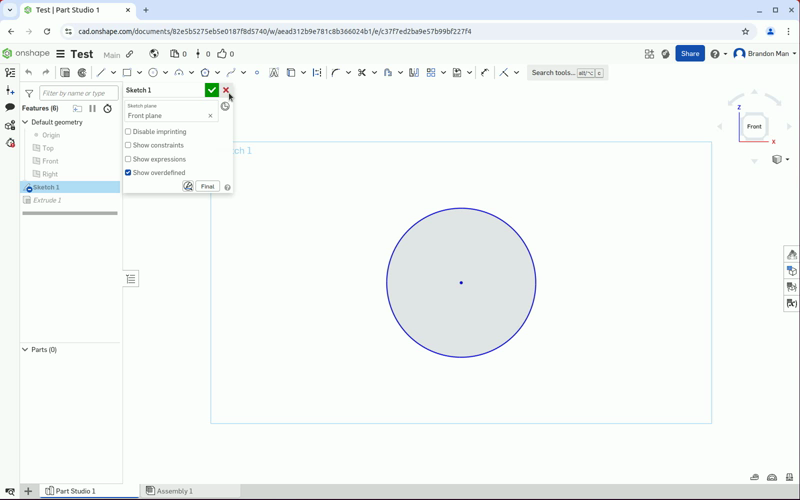
click(229, 92)
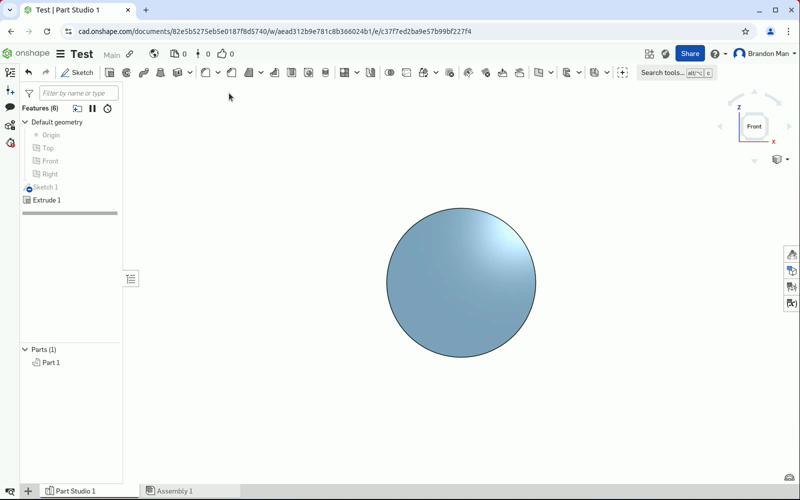
mouse_move(541, 75)
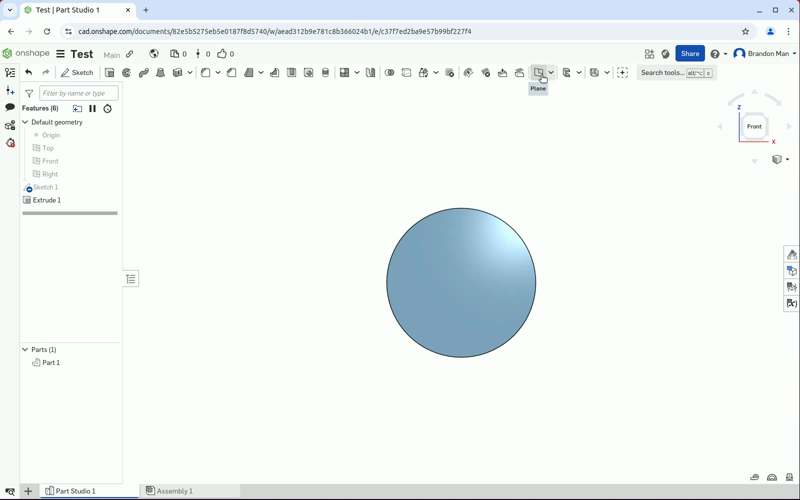
click(541, 75)
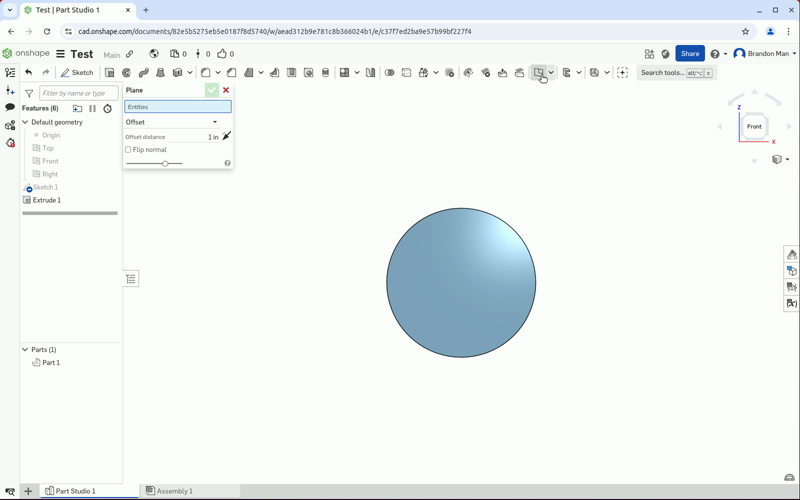
mouse_move(73, 163)
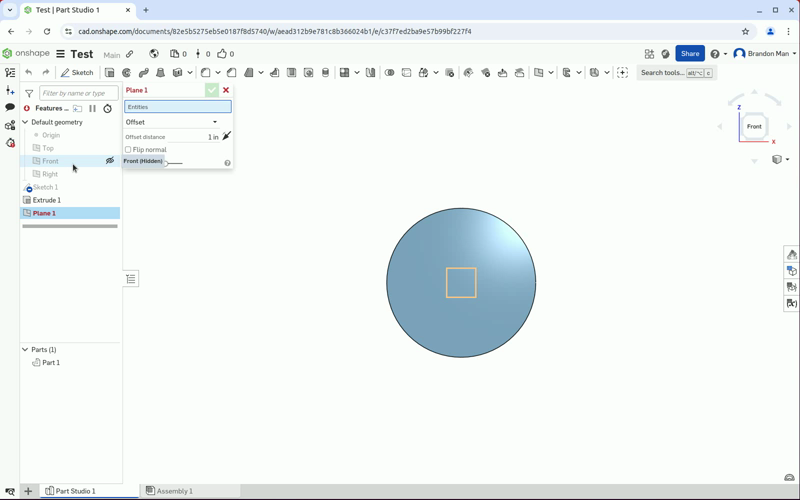
click(73, 163)
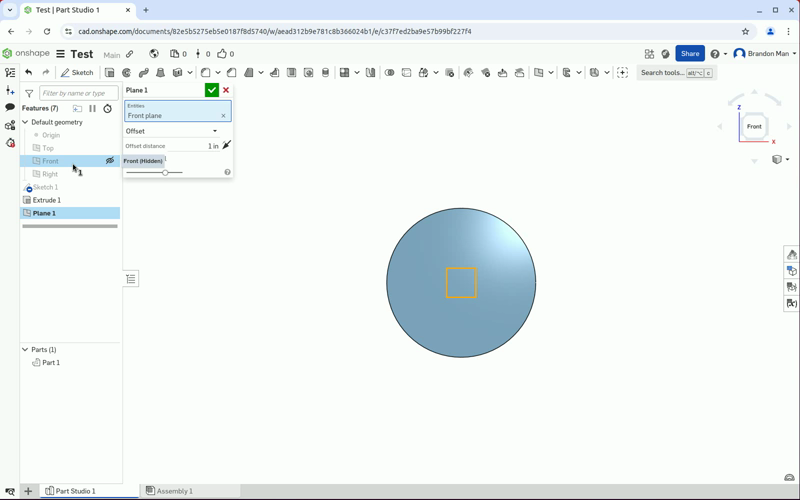
key(tab, 2)
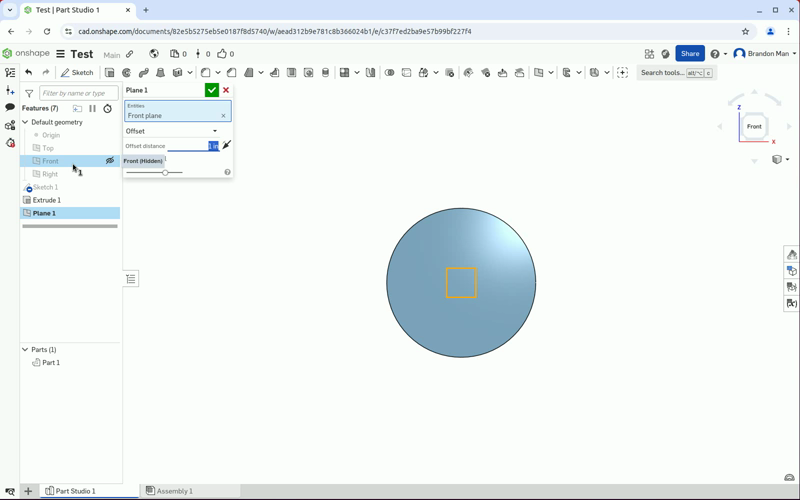
text(12.756)
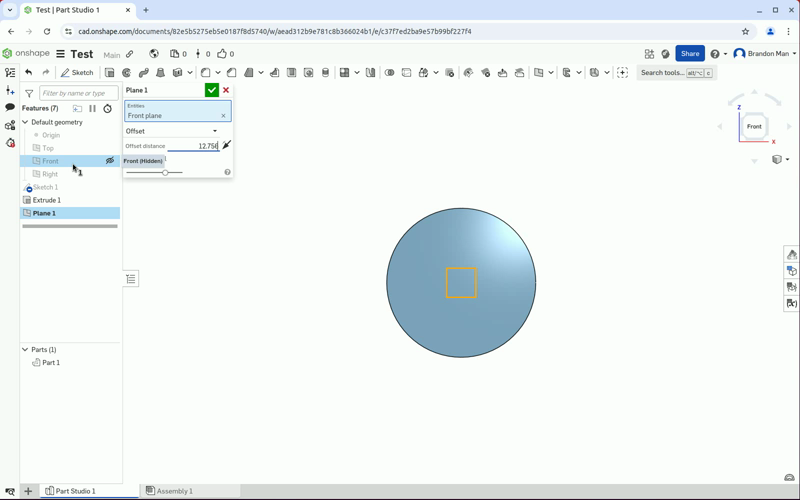
key(enter, 2)
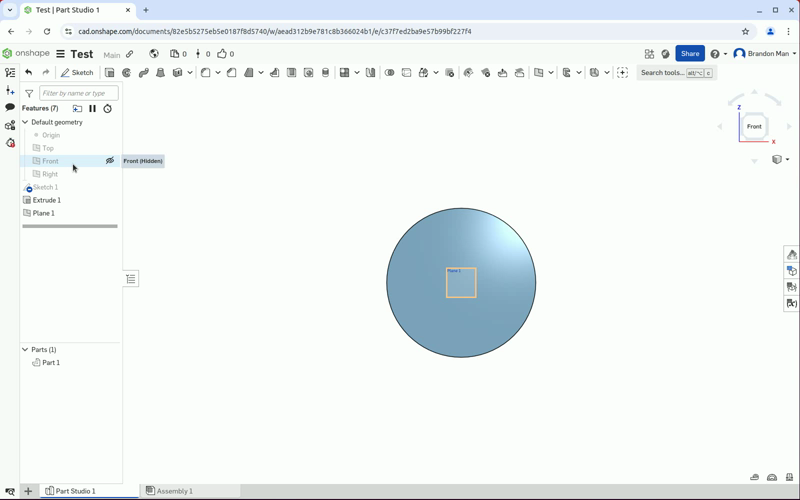
key(shift+s)
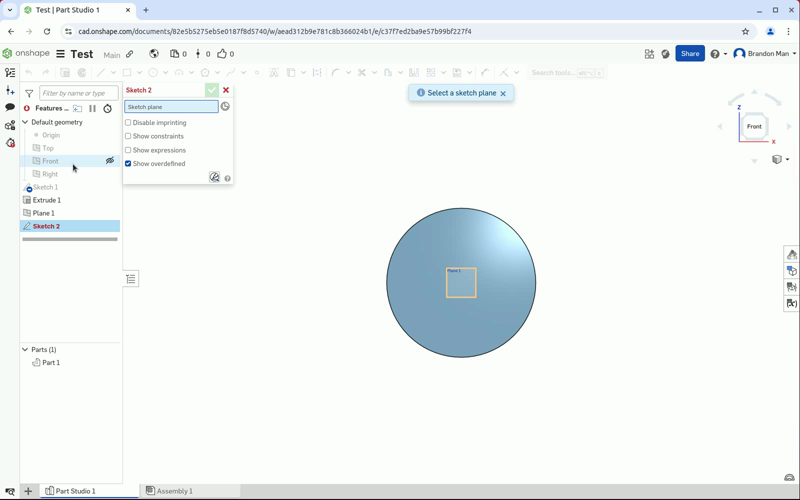
mouse_move(73, 215)
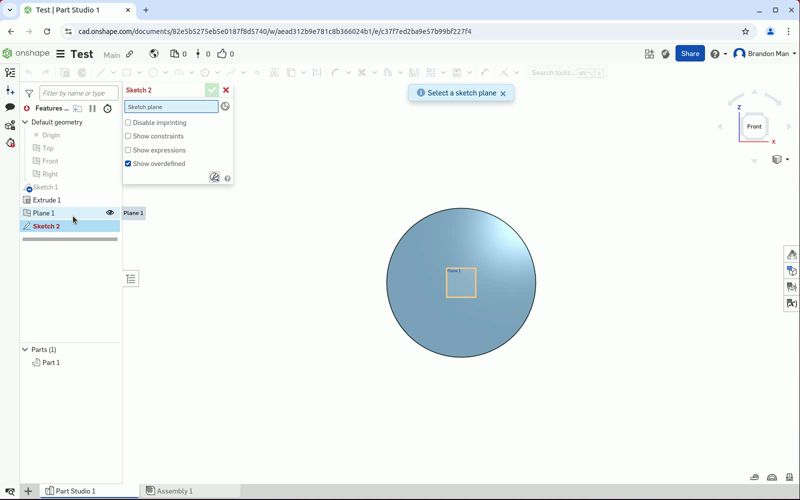
click(73, 215)
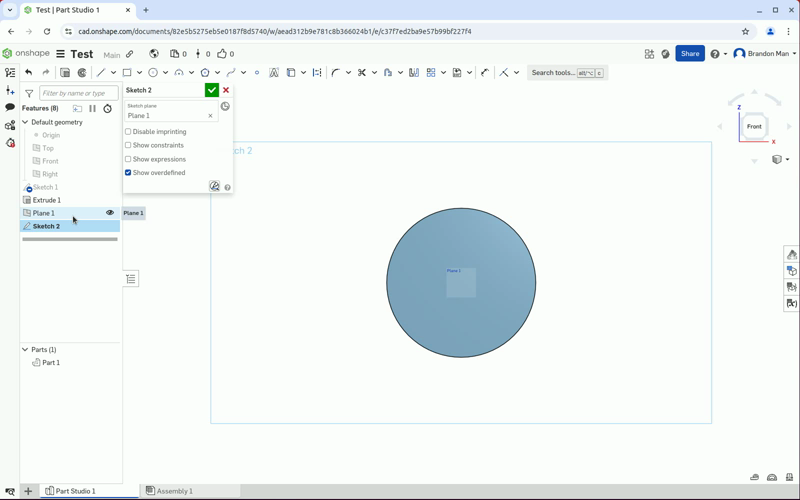
mouse_move(73, 352)
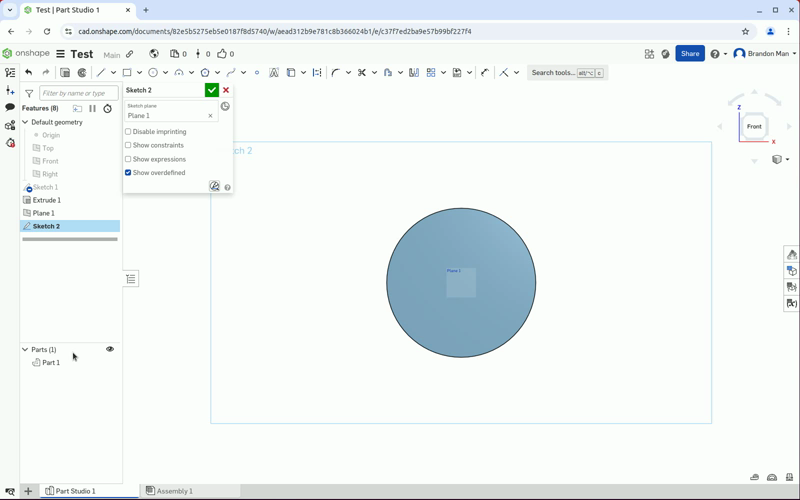
key(y)
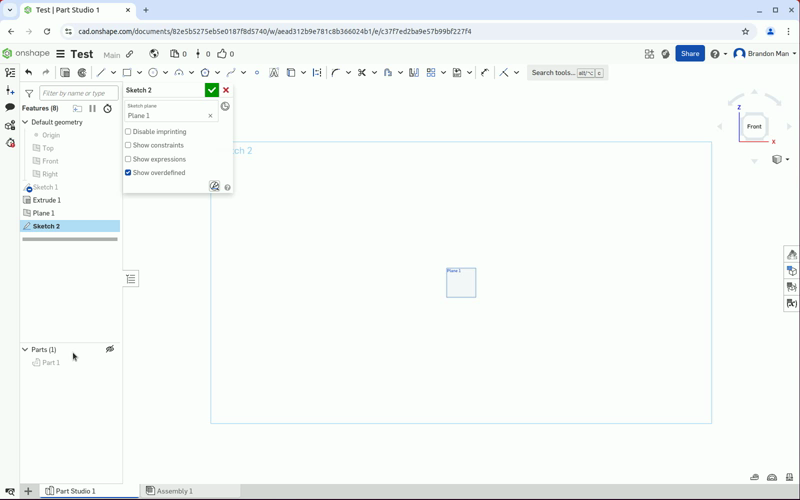
key(c)
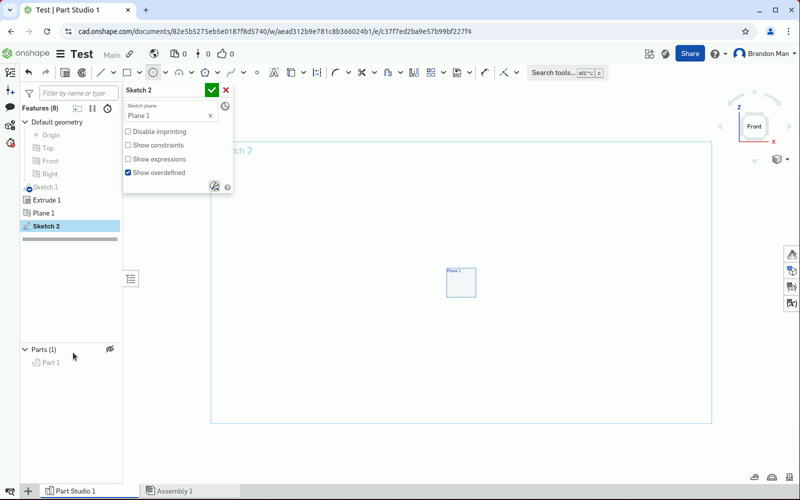
key_down(shift)
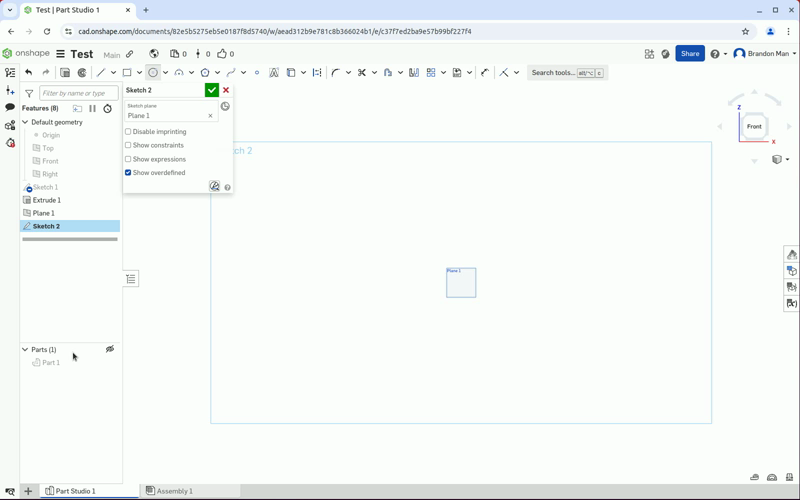
mouse_move(461, 282)
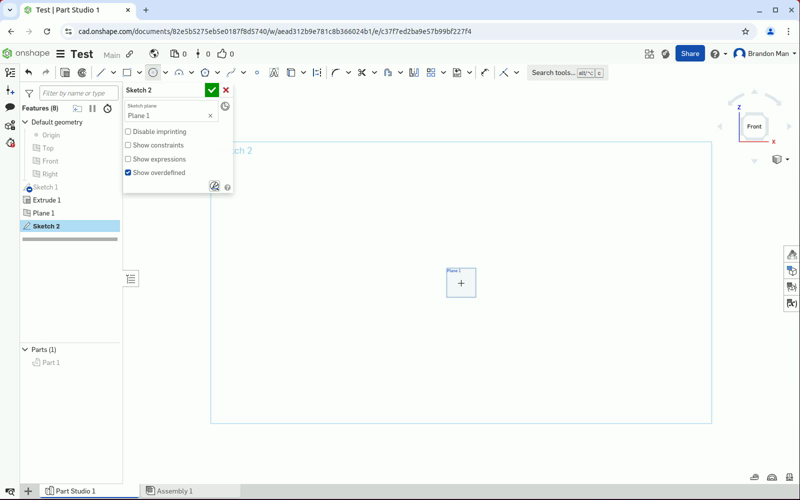
click(461, 282)
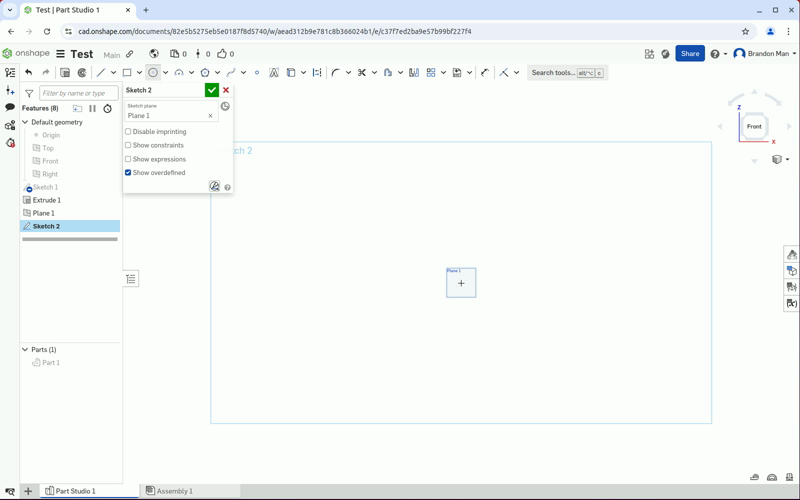
key_up(shift)
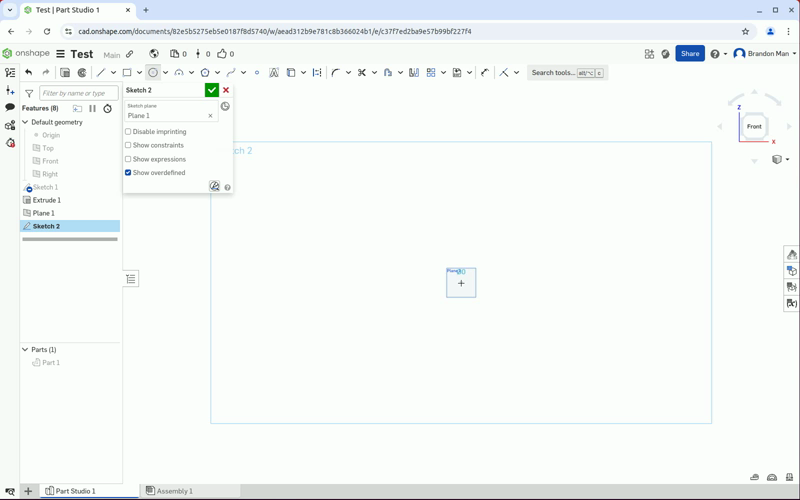
mouse_move(498, 282)
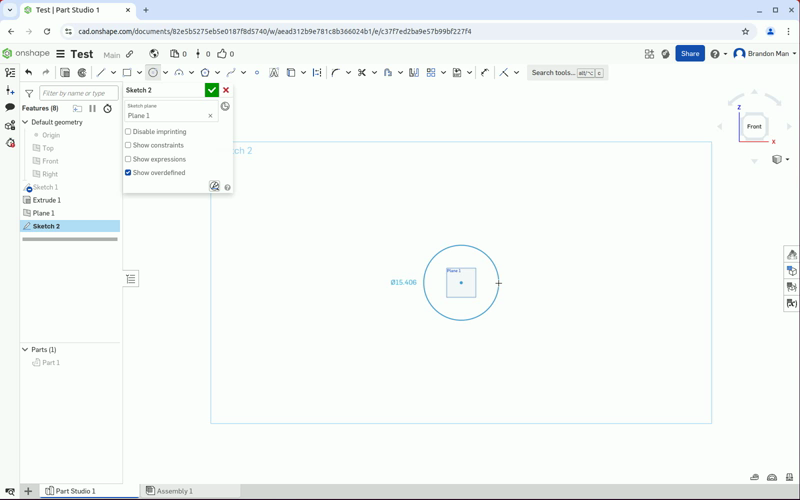
click(498, 282)
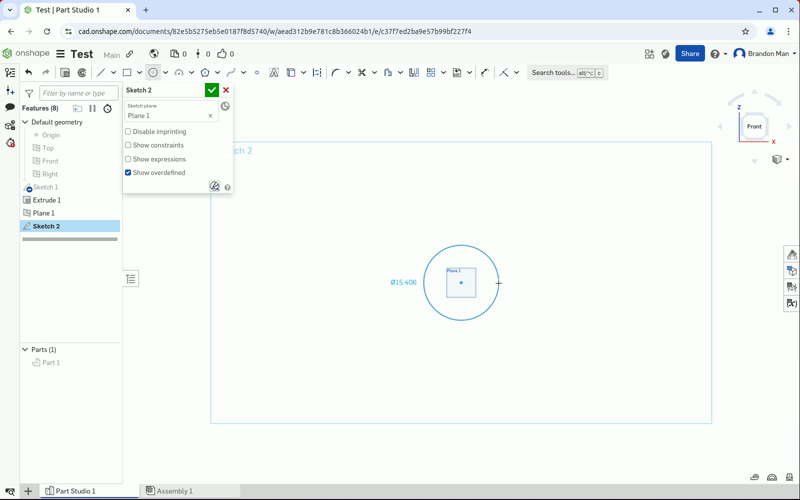
key(esc)
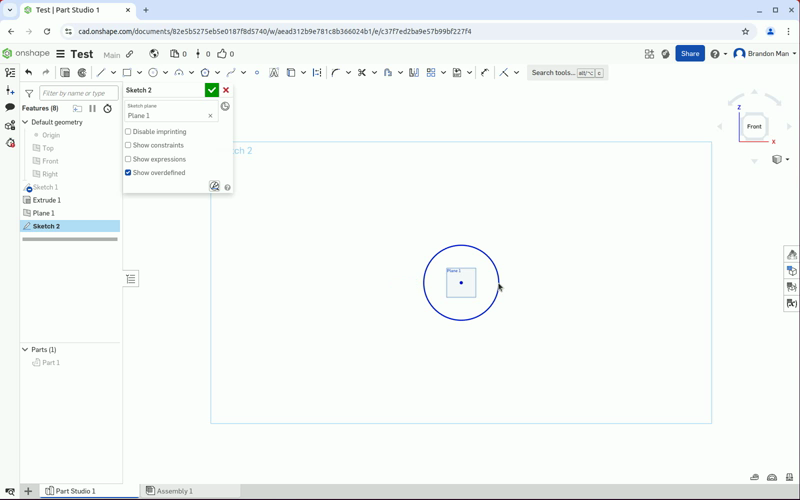
mouse_move(464, 291)
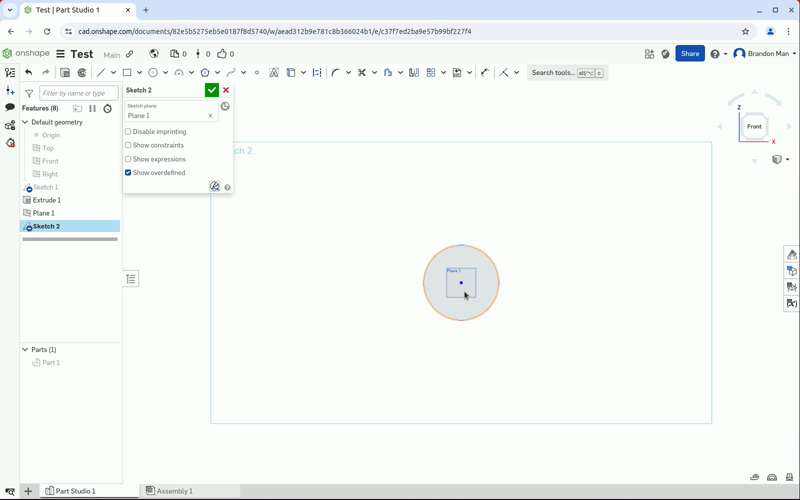
click(464, 291)
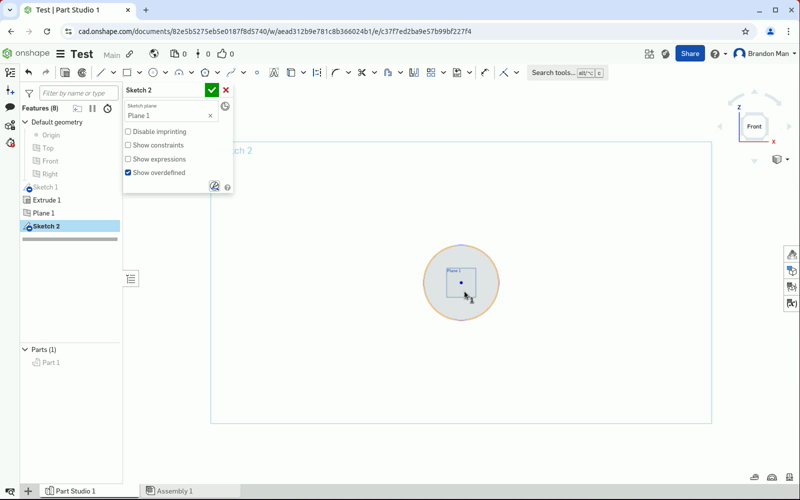
mouse_move(73, 352)
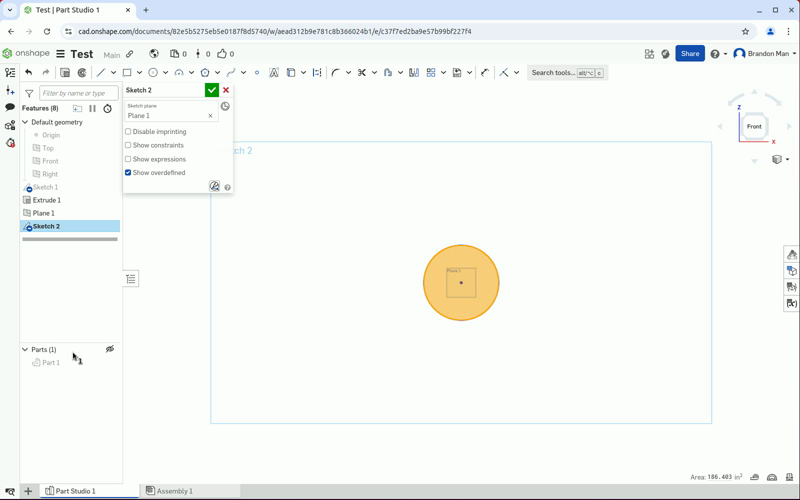
key(shift+y)
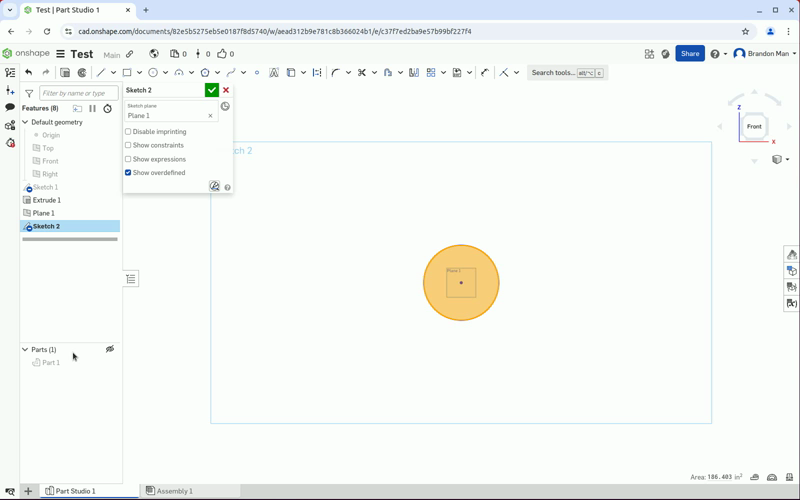
key(shift+e)
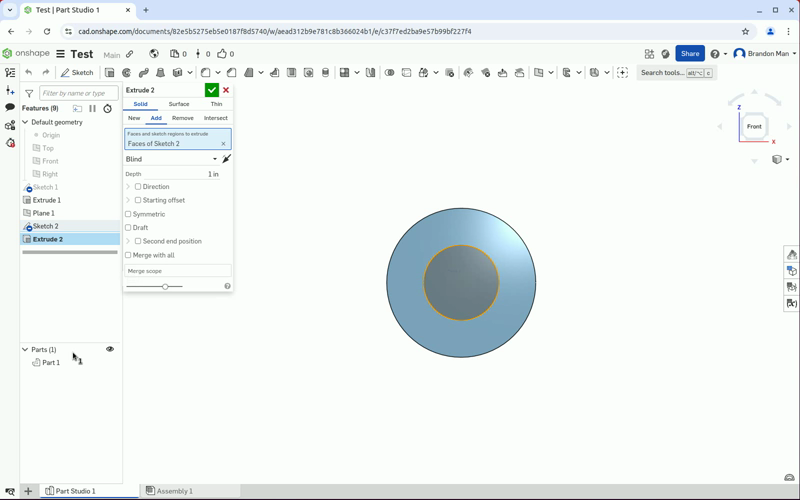
mouse_move(143, 106)
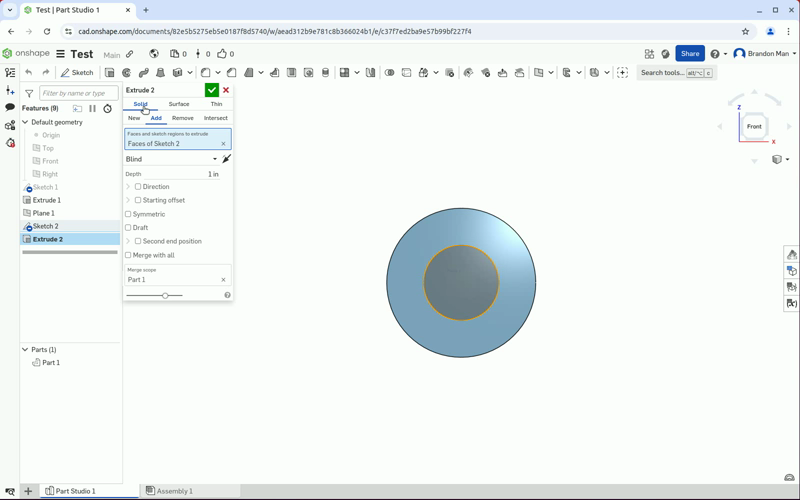
click(143, 106)
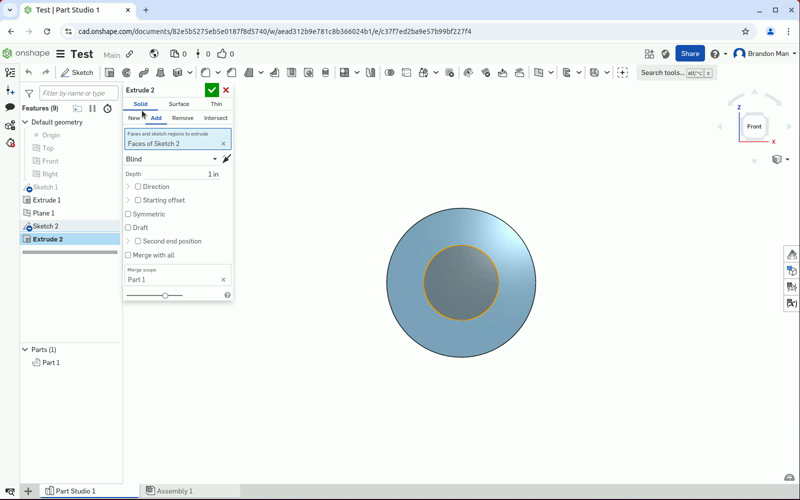
mouse_move(137, 120)
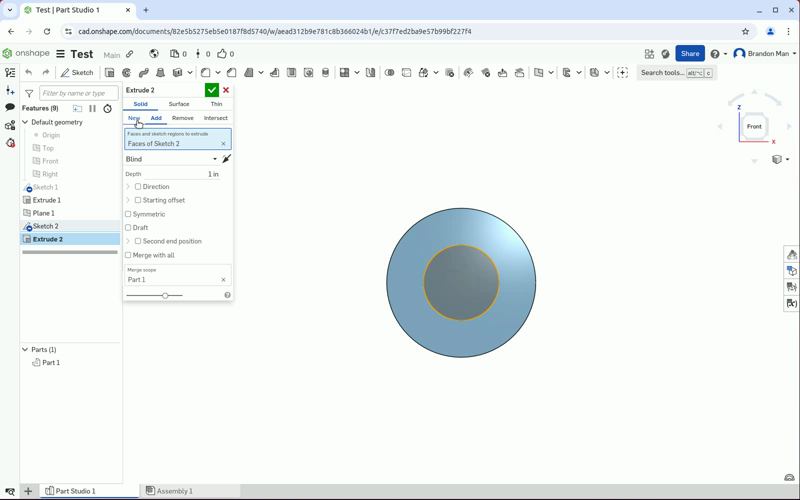
click(137, 120)
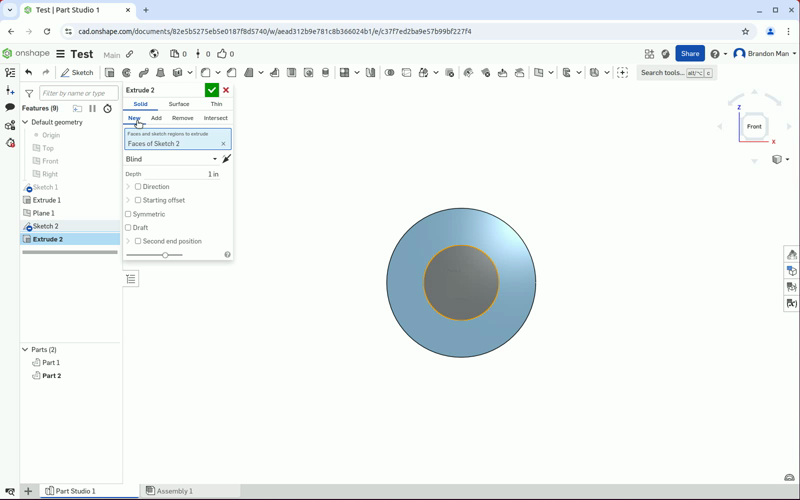
key(tab, 4)
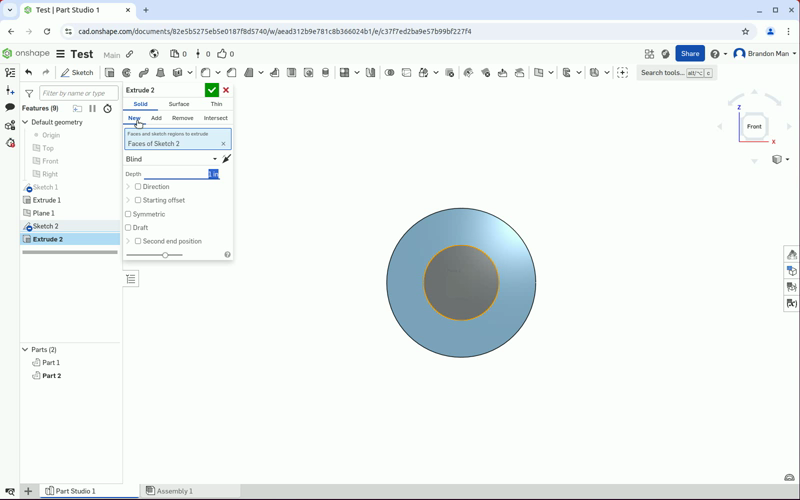
text(10.351)
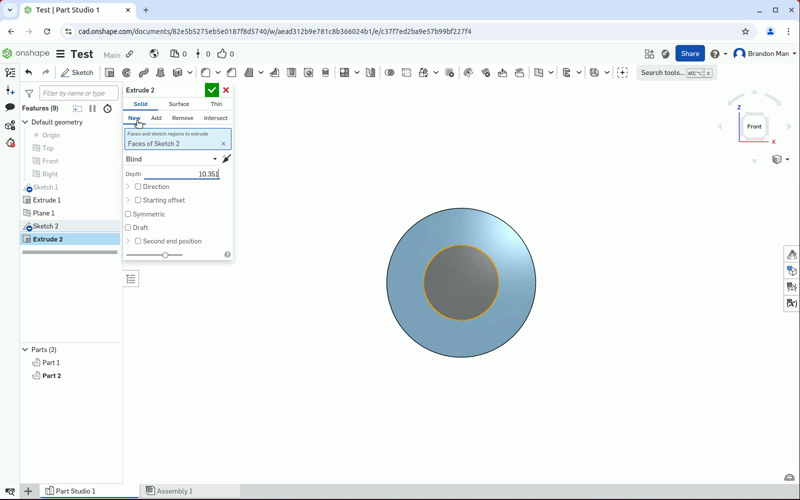
key(enter)
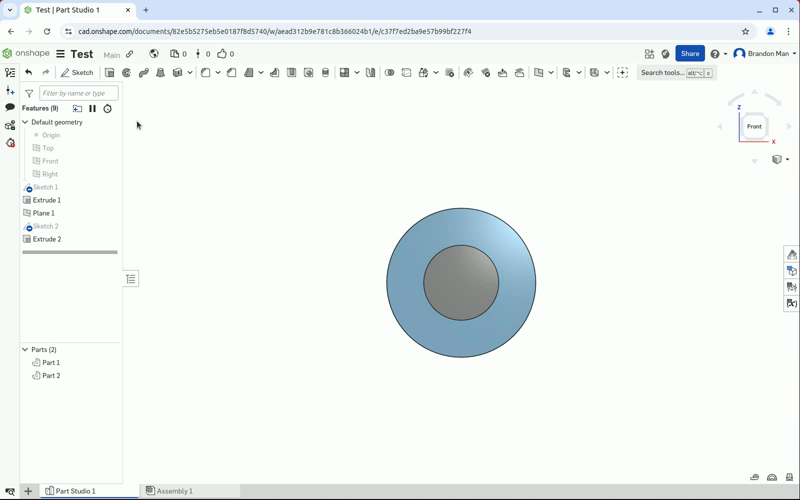
key(shift+h)
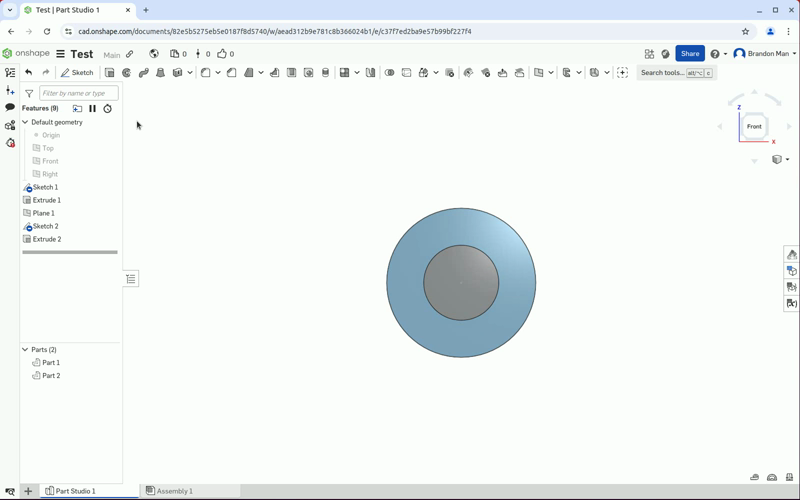
key(shift+h)
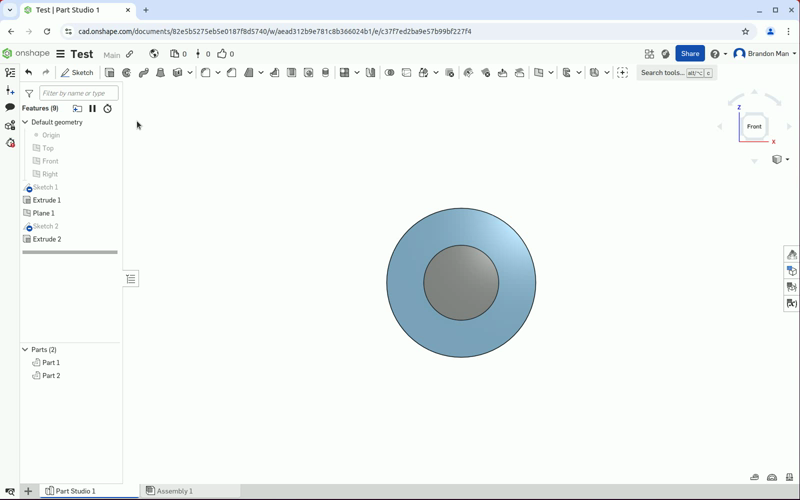
mouse_move(73, 189)
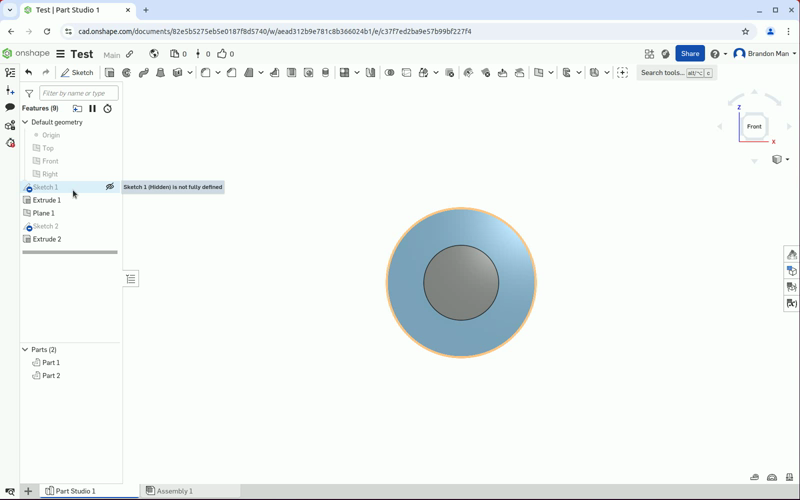
click(73, 189)
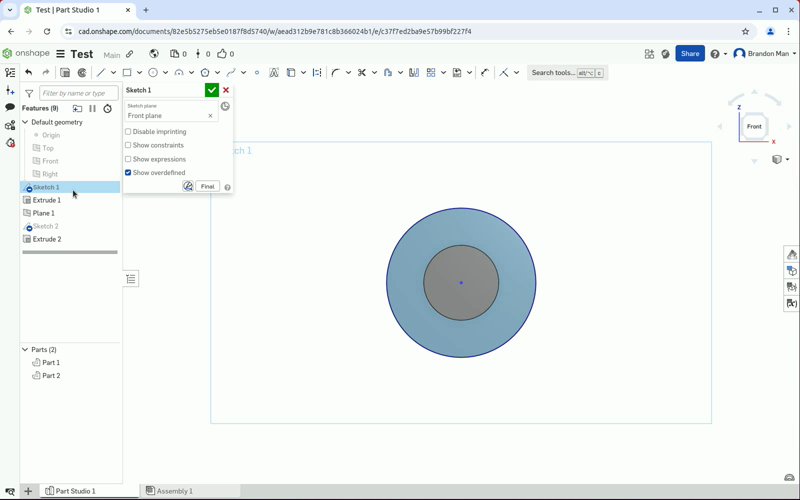
mouse_move(229, 92)
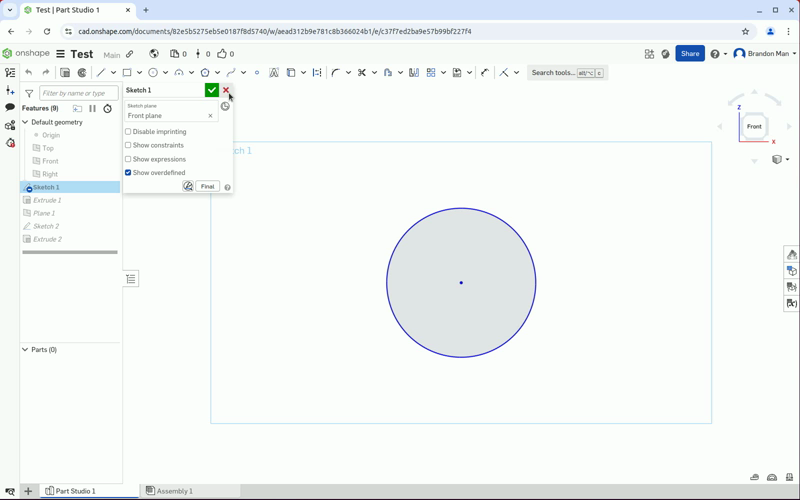
click(229, 92)
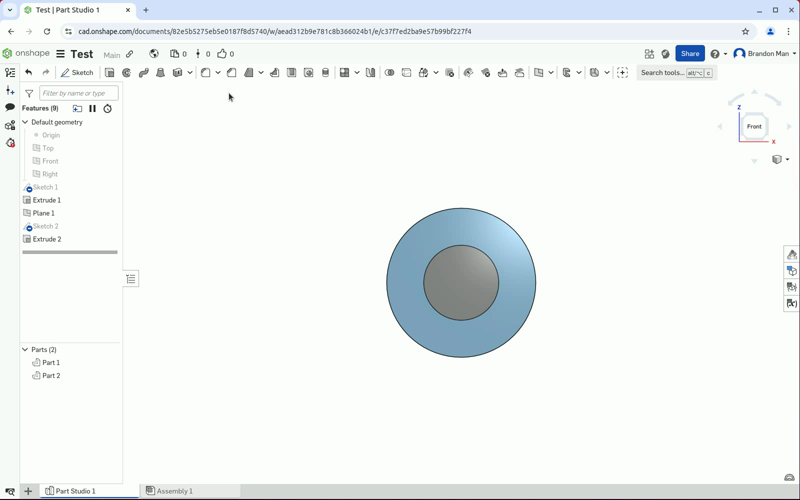
mouse_move(541, 75)
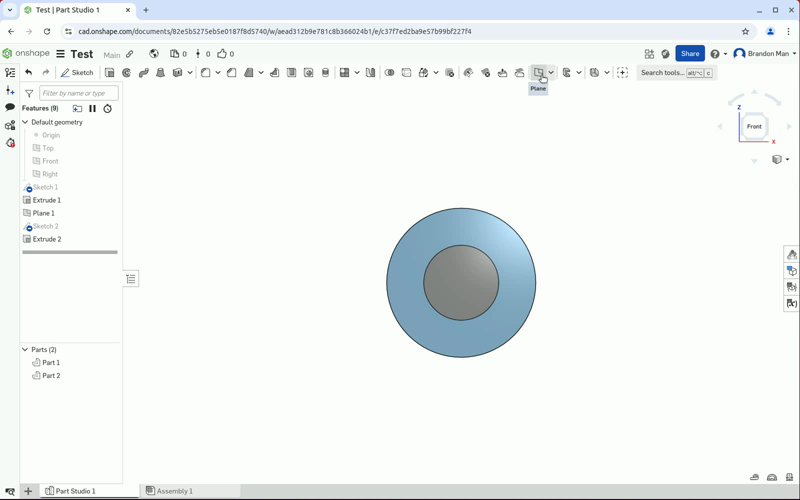
click(541, 75)
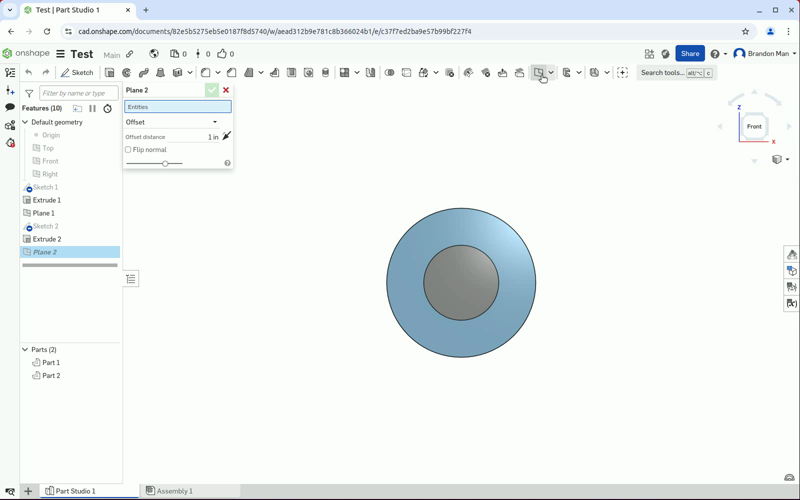
mouse_move(73, 163)
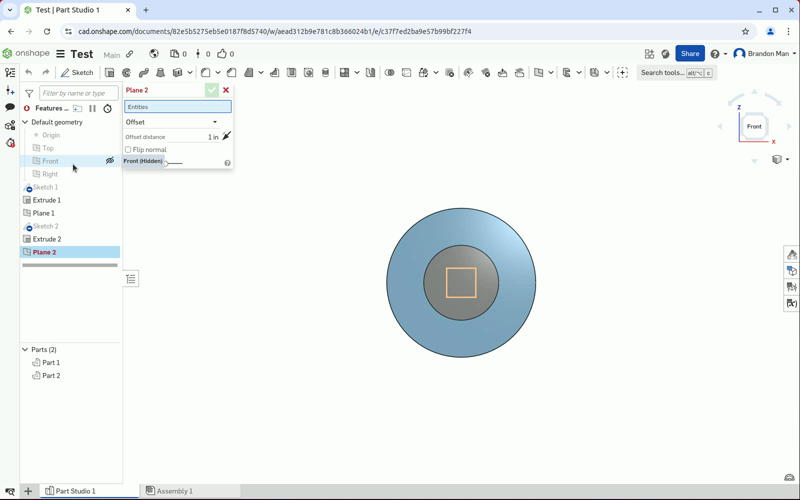
click(73, 163)
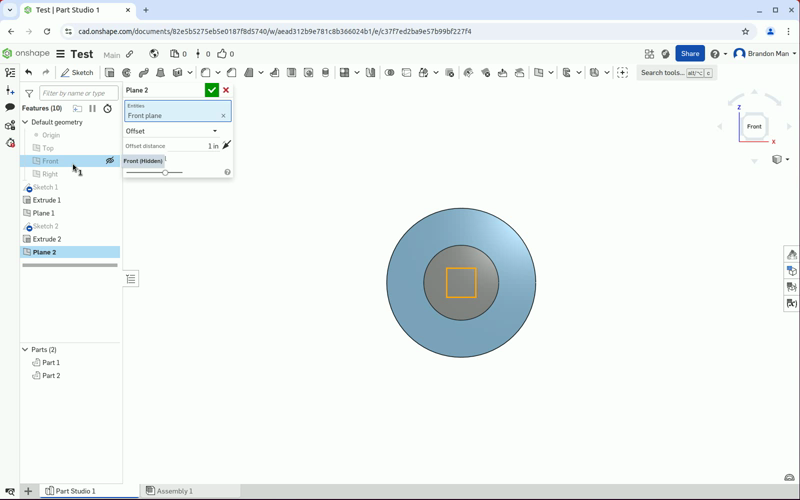
key(tab, 2)
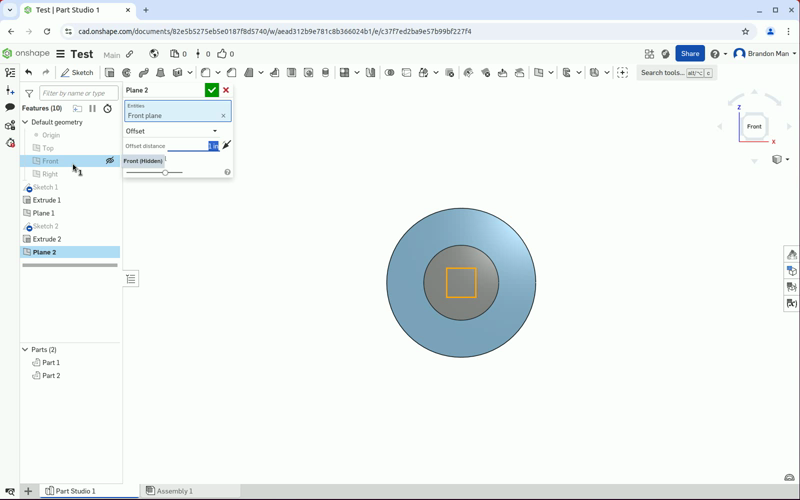
text(23.108)
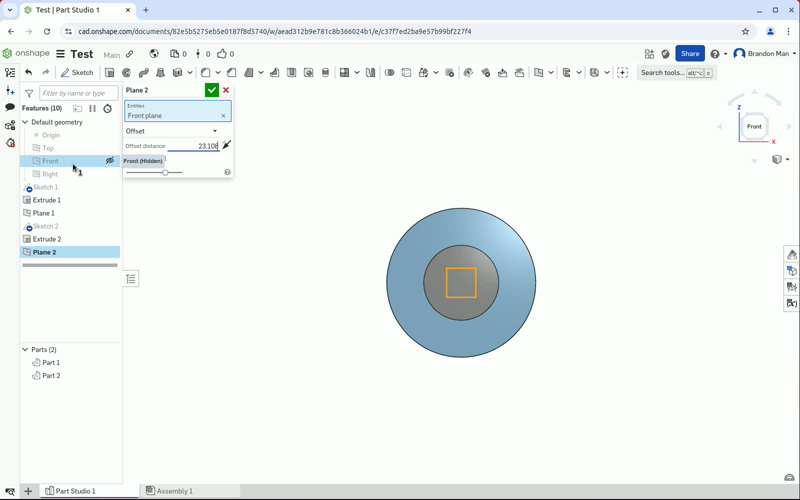
key(enter, 2)
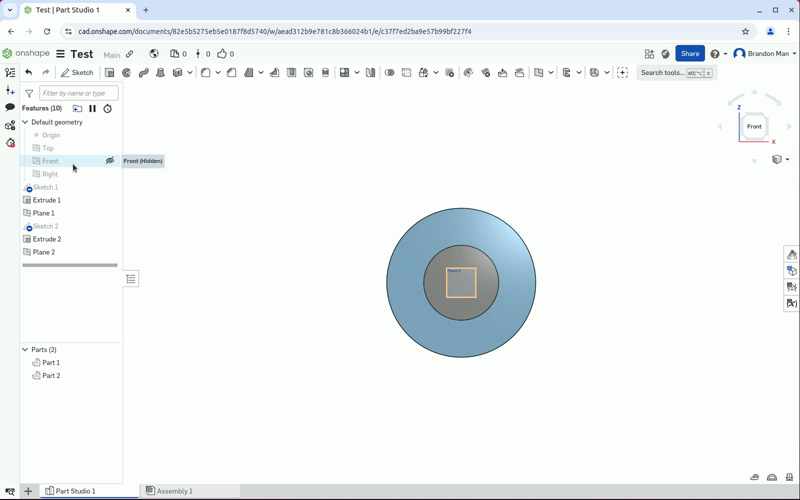
key(shift+s)
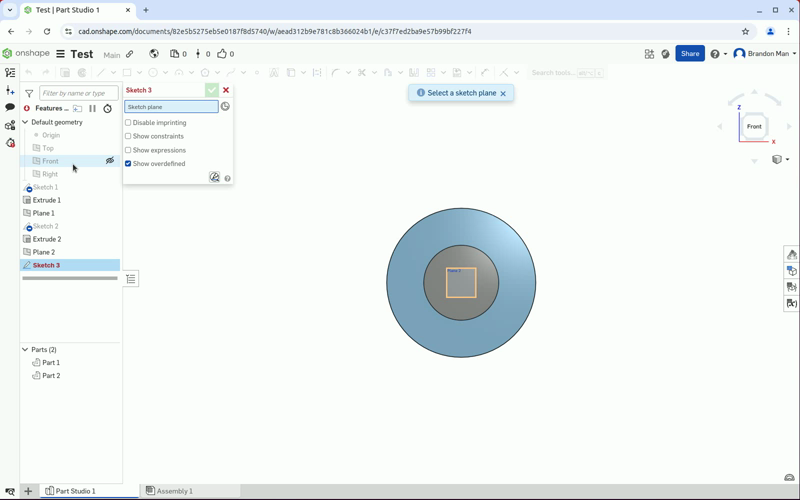
mouse_move(73, 254)
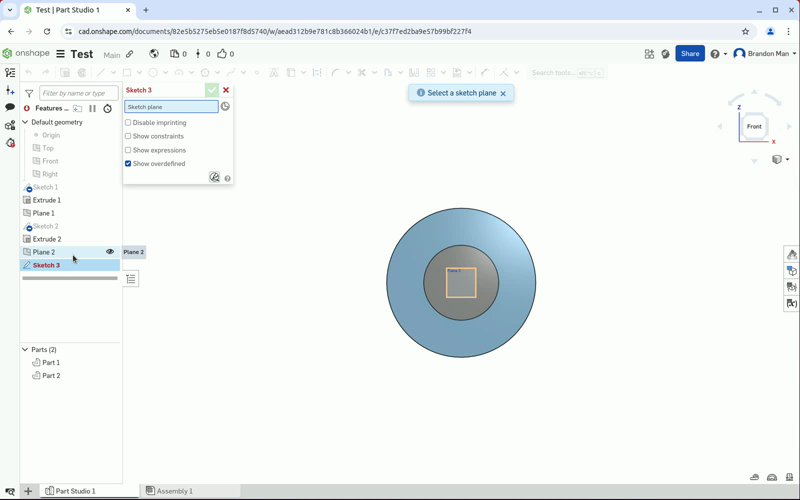
click(73, 254)
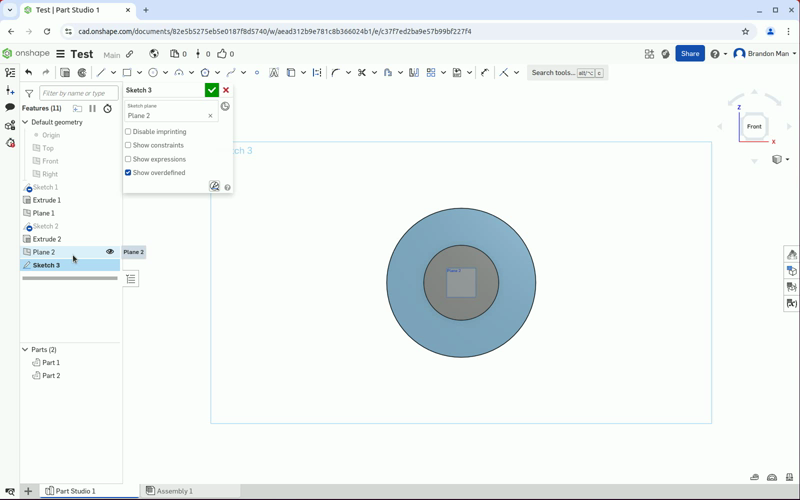
mouse_move(73, 352)
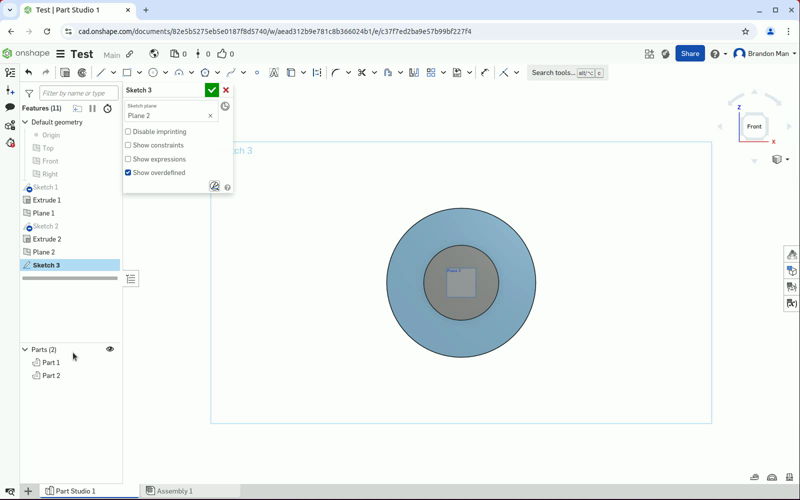
key(y)
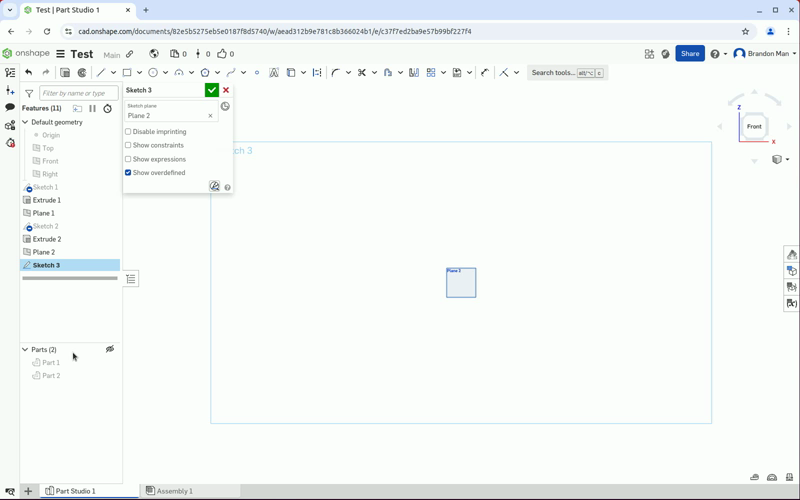
key(c)
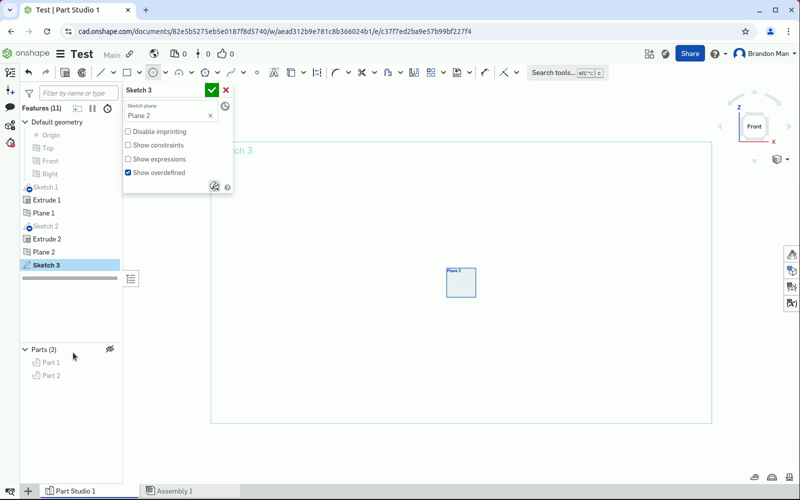
key_down(shift)
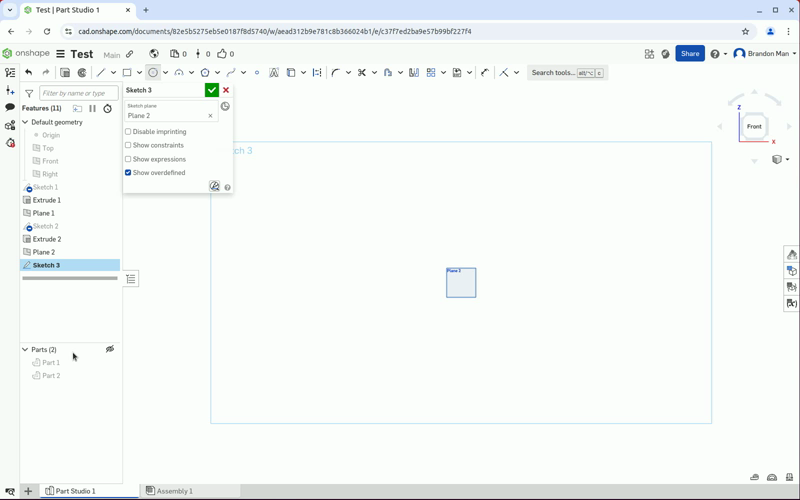
mouse_move(461, 253)
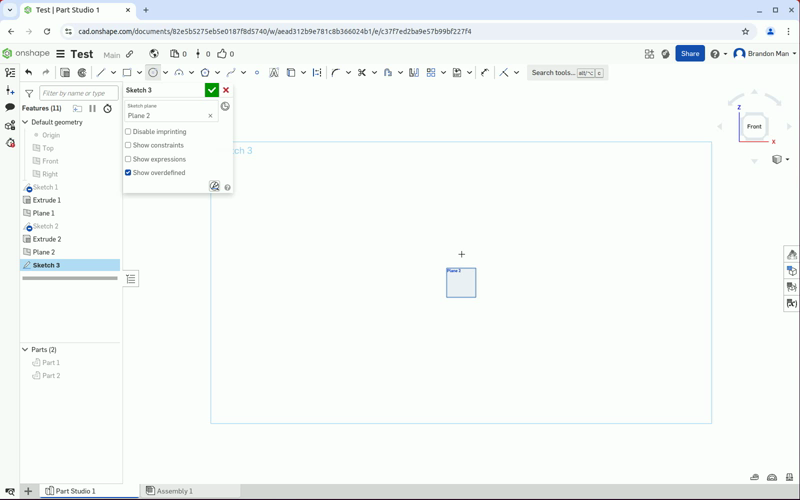
click(461, 253)
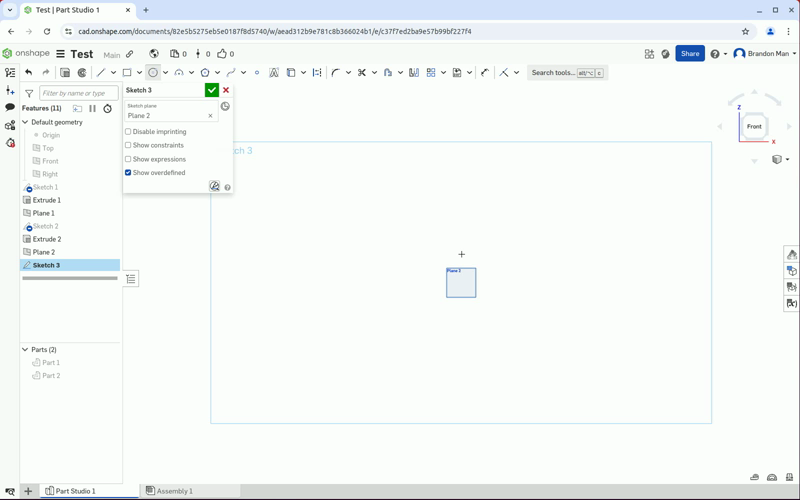
key_up(shift)
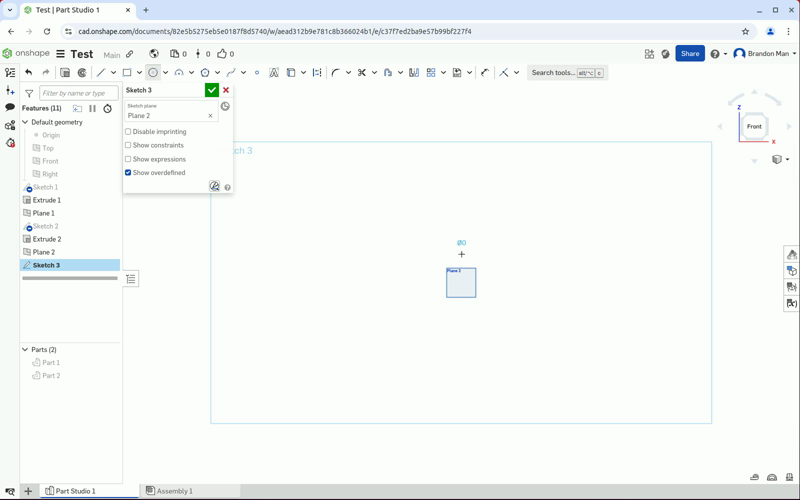
mouse_move(468, 253)
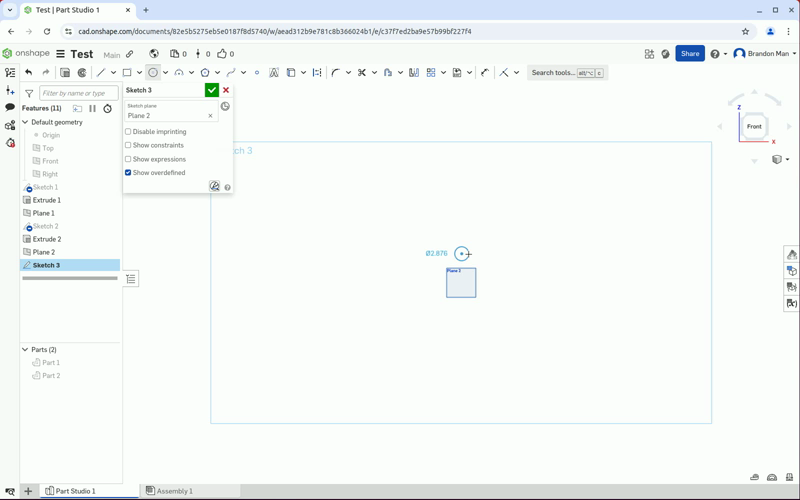
click(468, 253)
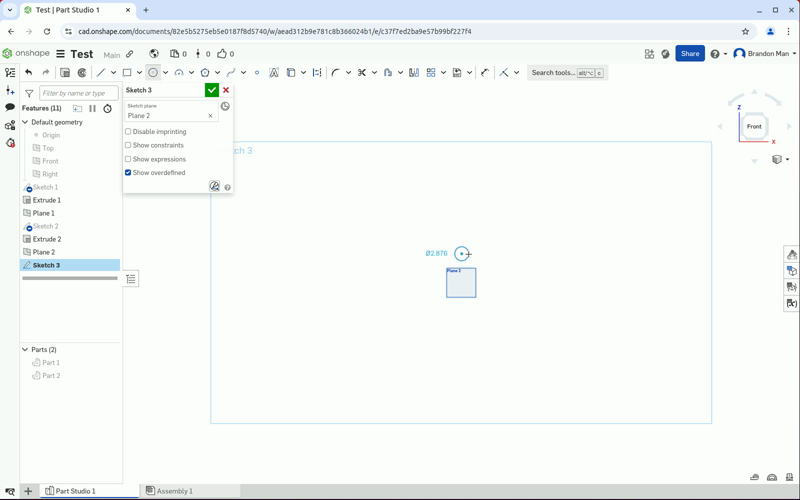
key(esc)
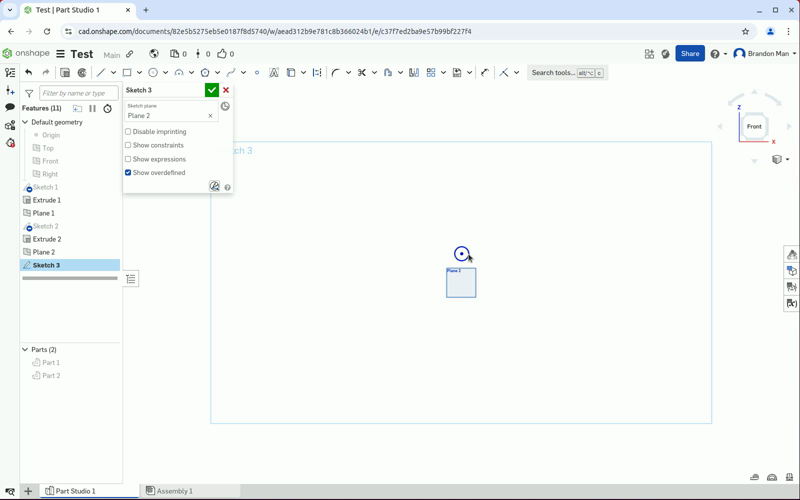
mouse_move(466, 252)
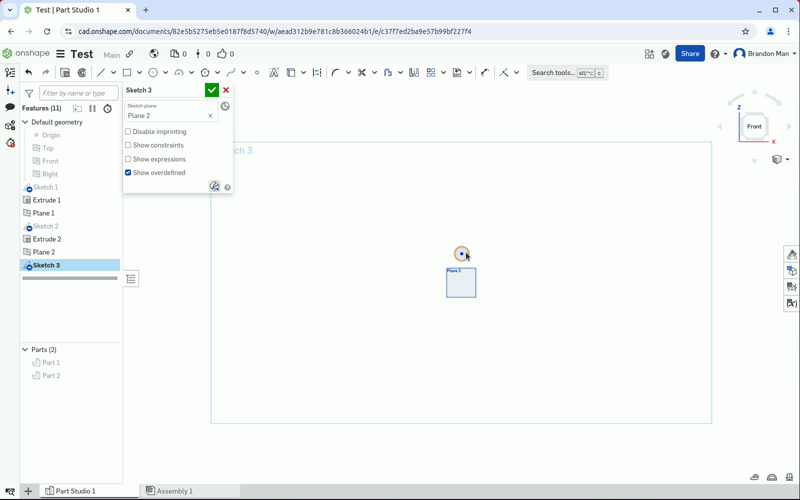
scroll(6)
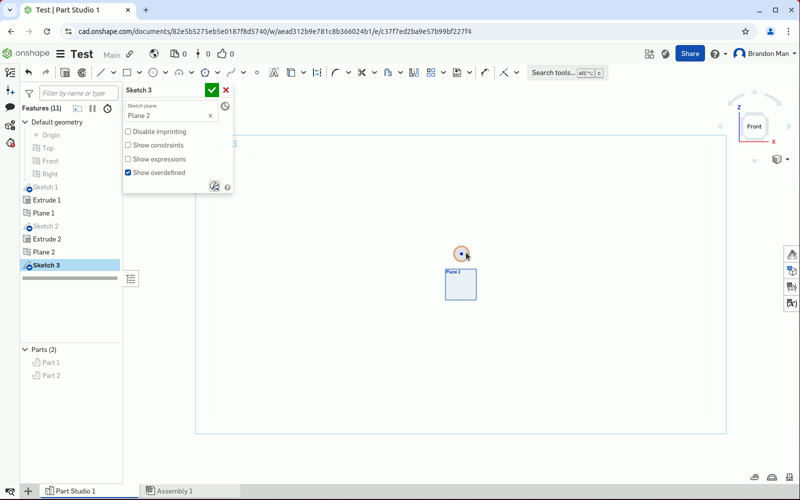
scroll(6)
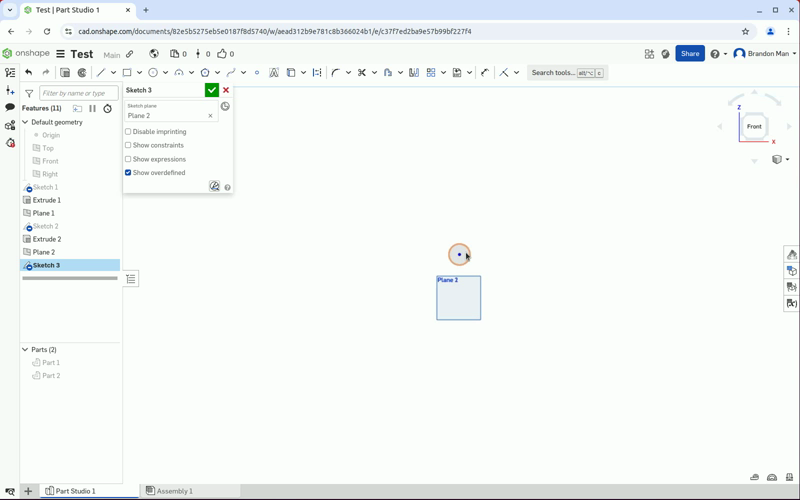
scroll(6)
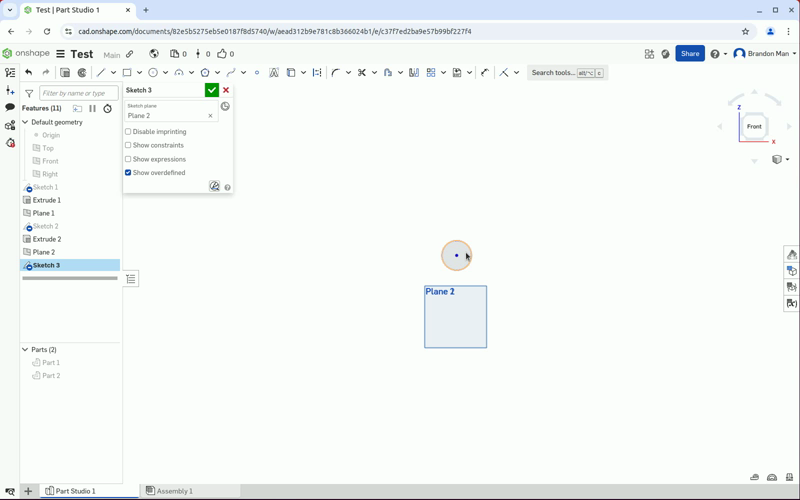
scroll(6)
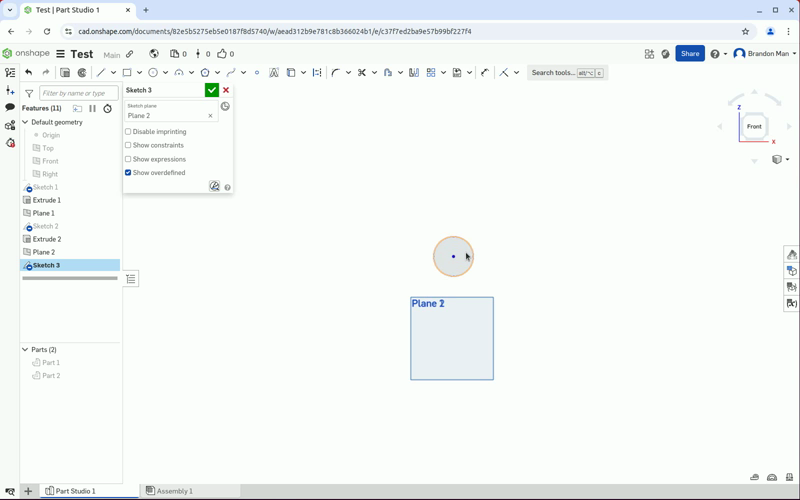
scroll(6)
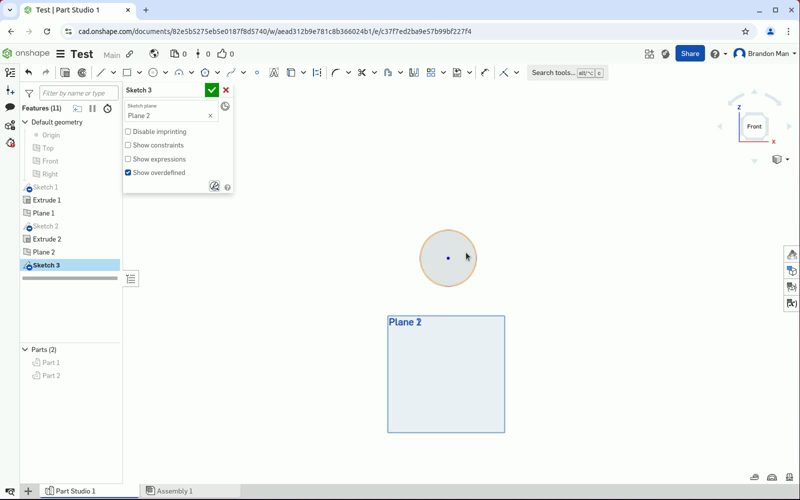
scroll(6)
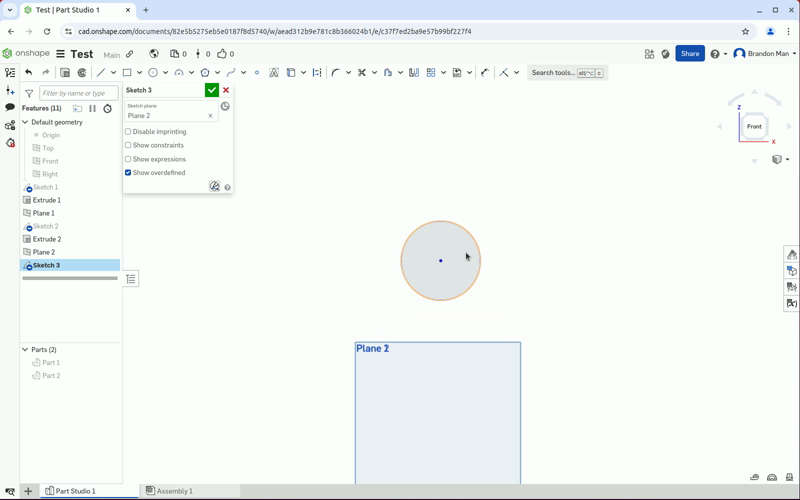
scroll(6)
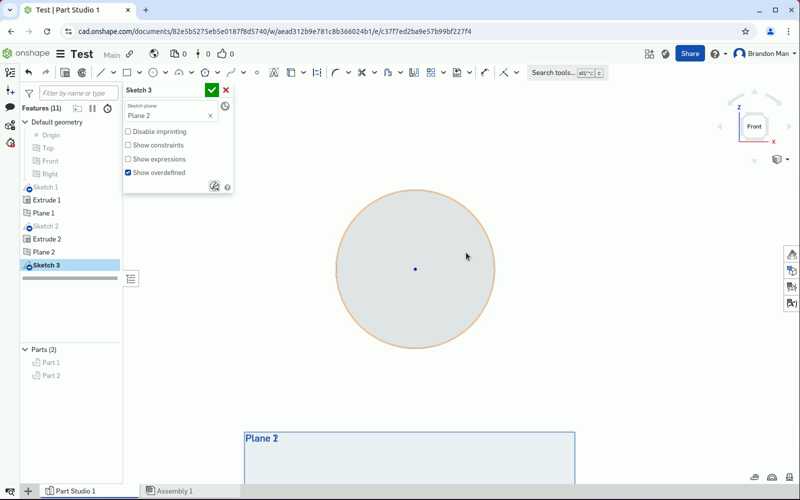
click(466, 252)
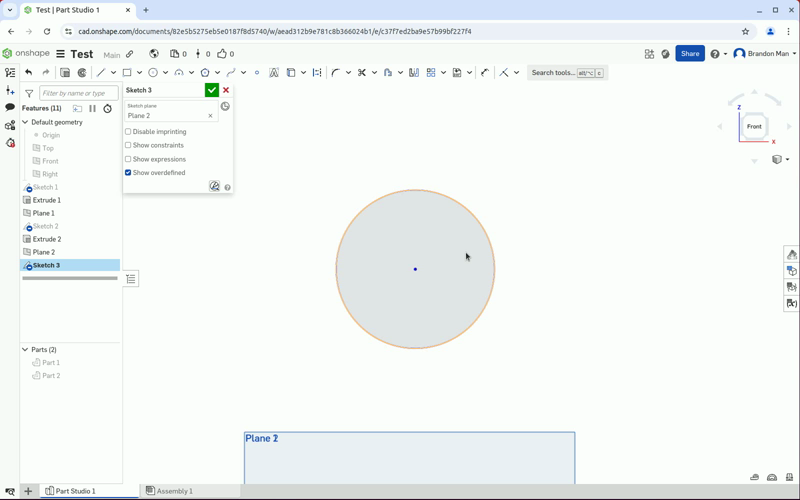
scroll(-6)
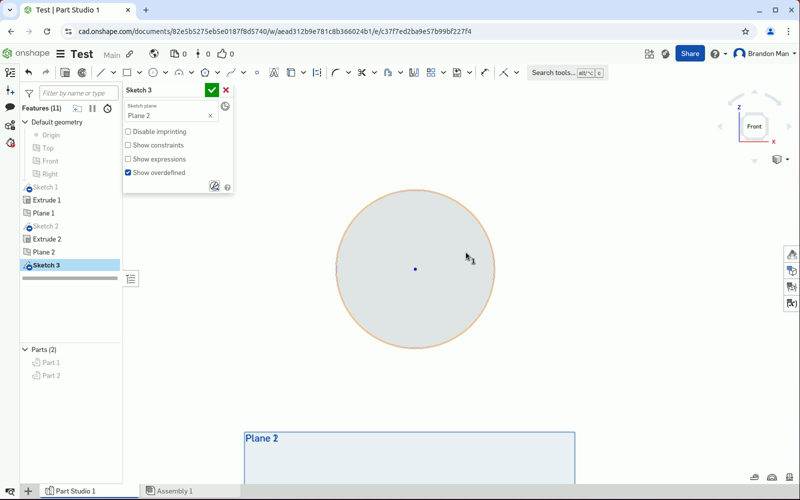
scroll(-6)
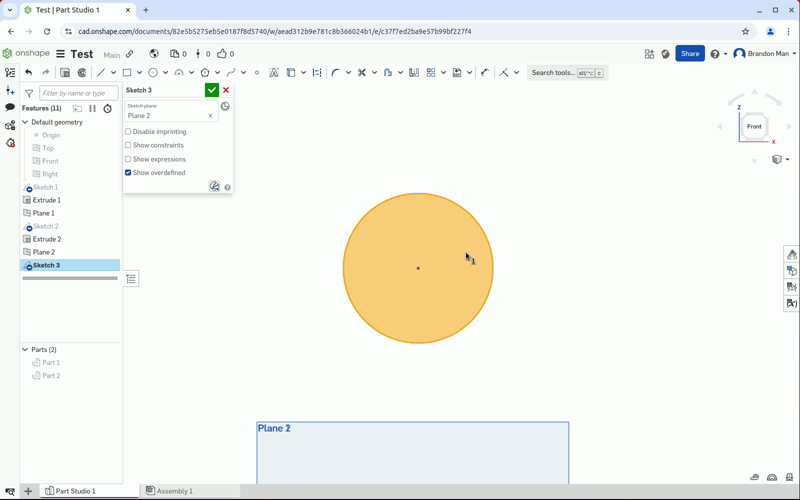
scroll(-6)
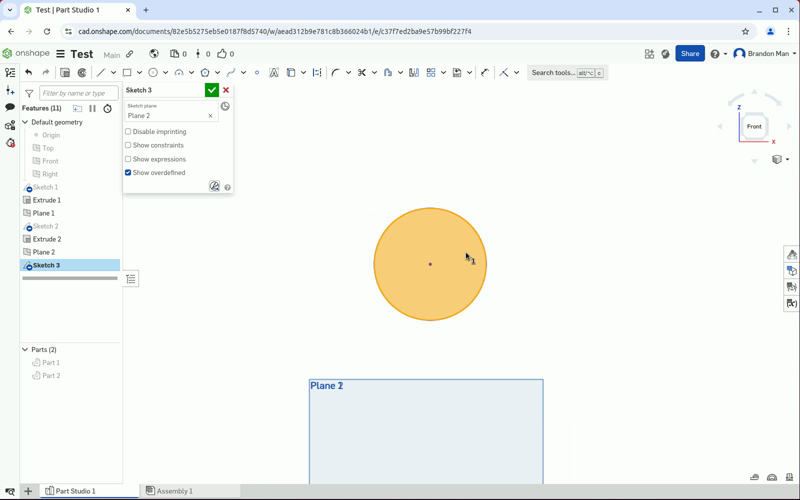
scroll(-6)
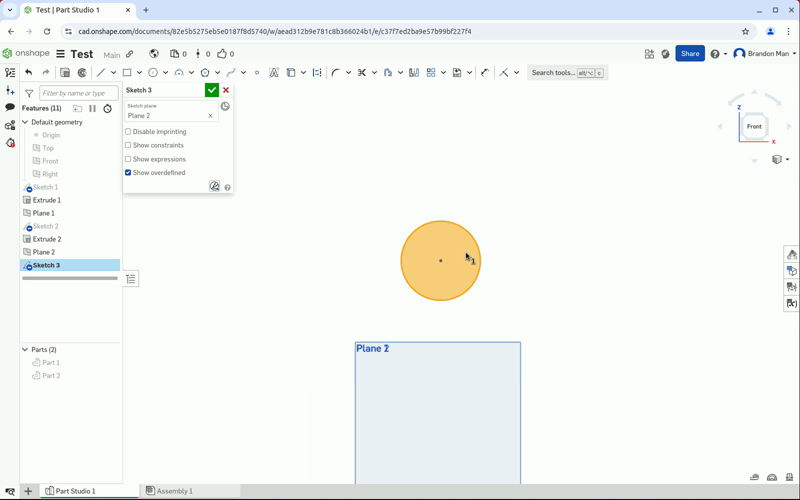
scroll(-6)
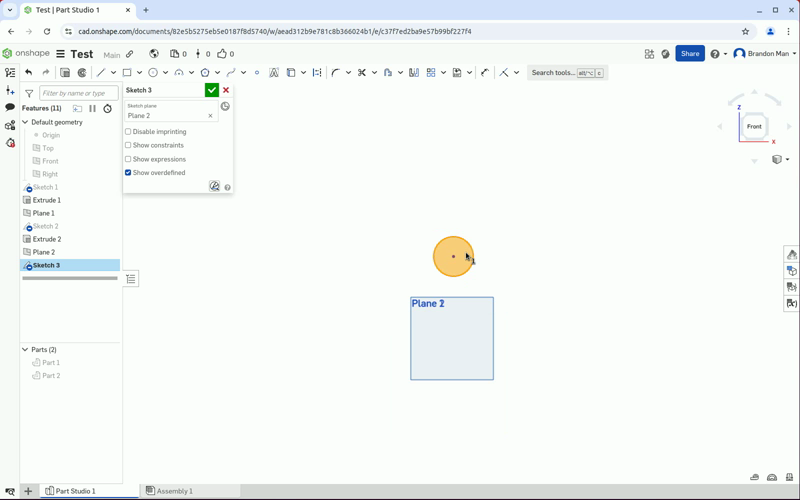
scroll(-6)
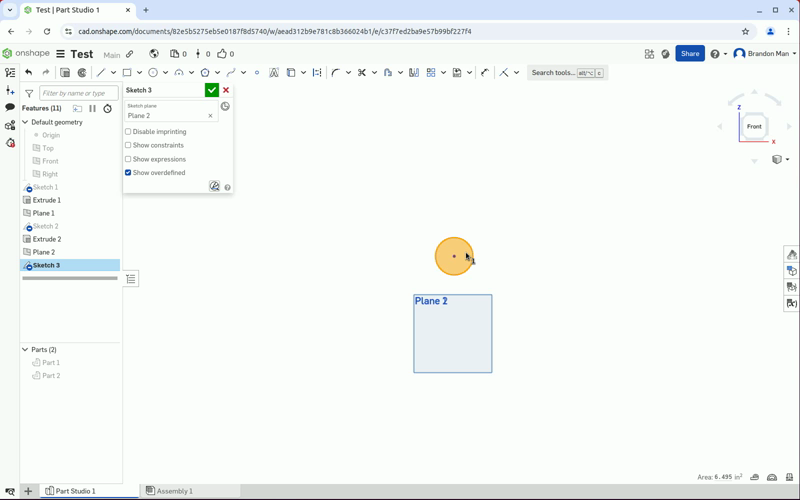
scroll(-6)
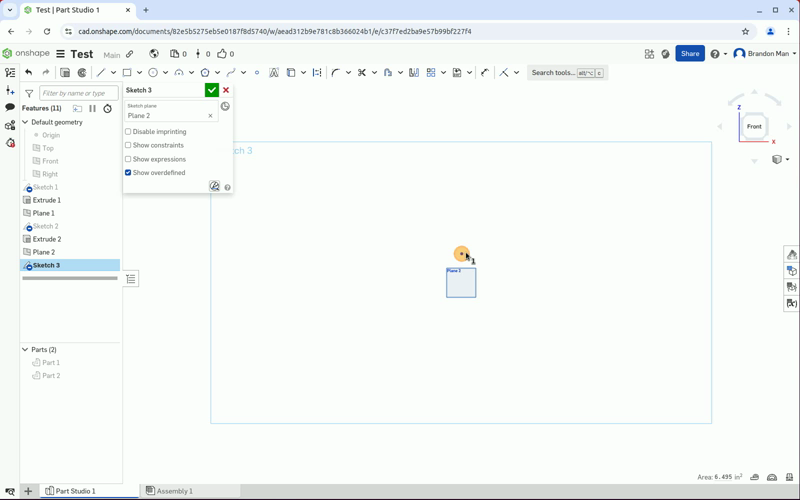
mouse_move(73, 352)
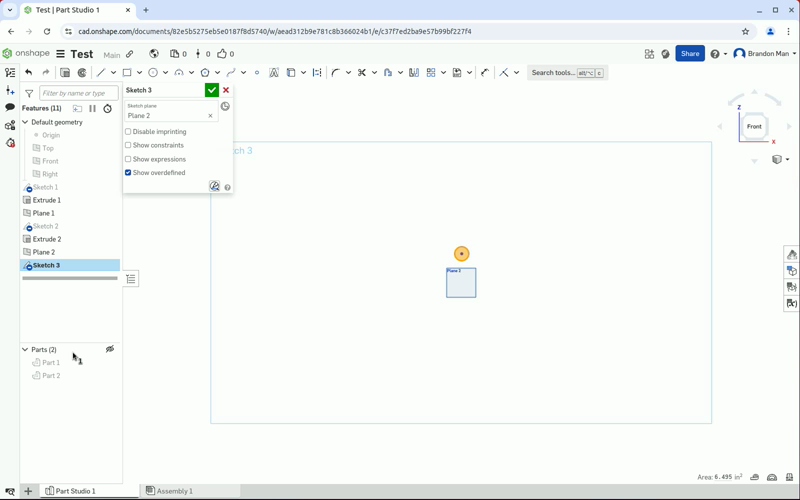
key(shift+y)
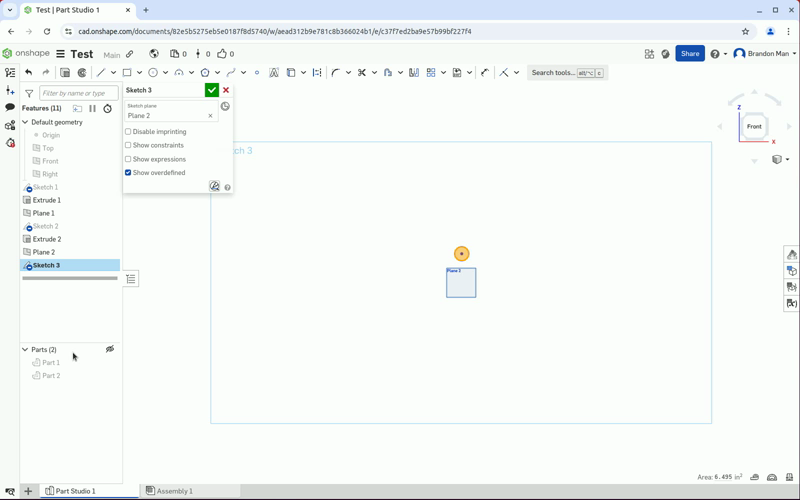
key(shift+e)
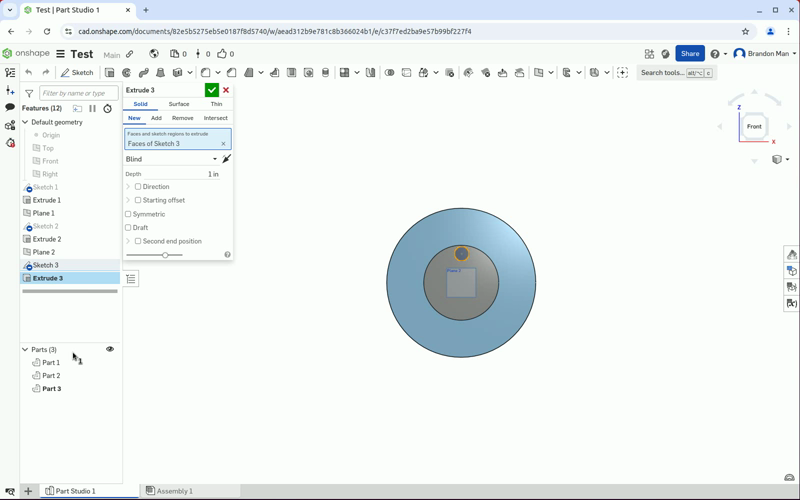
mouse_move(143, 106)
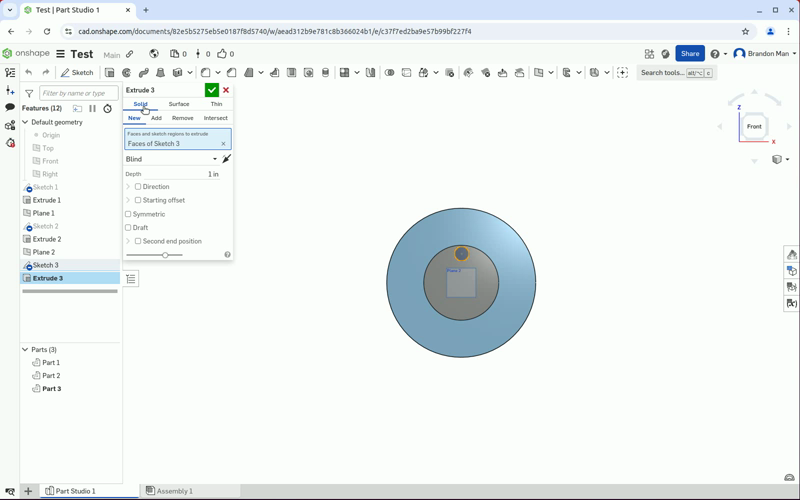
click(143, 106)
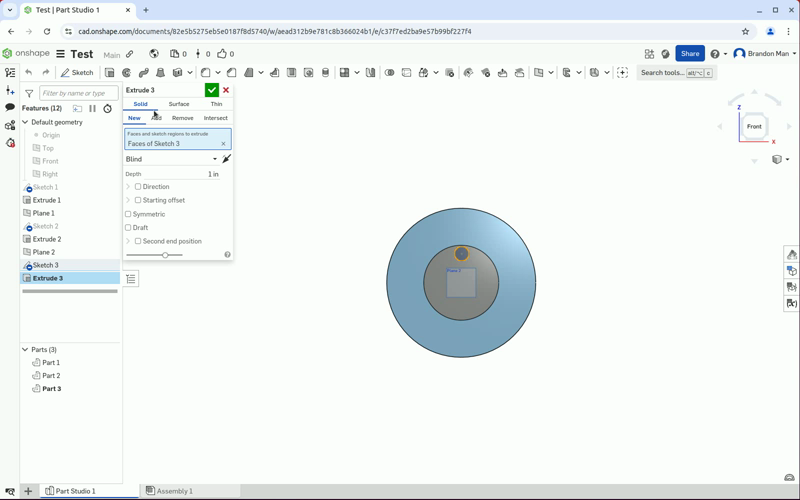
mouse_move(186, 120)
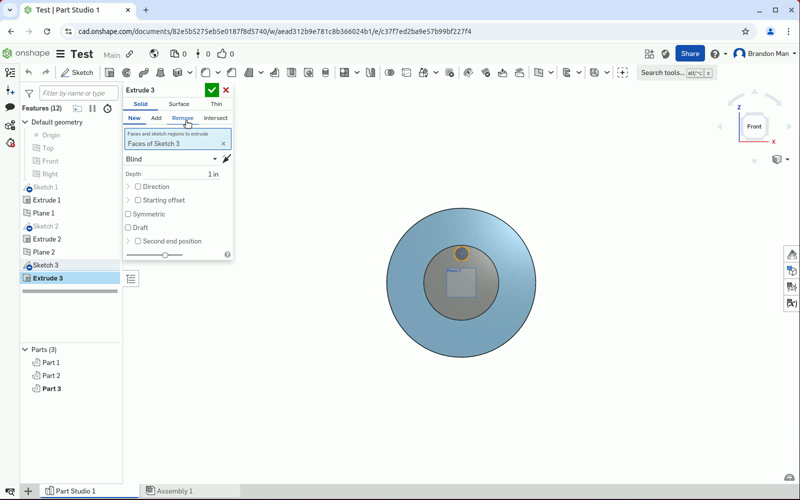
click(186, 120)
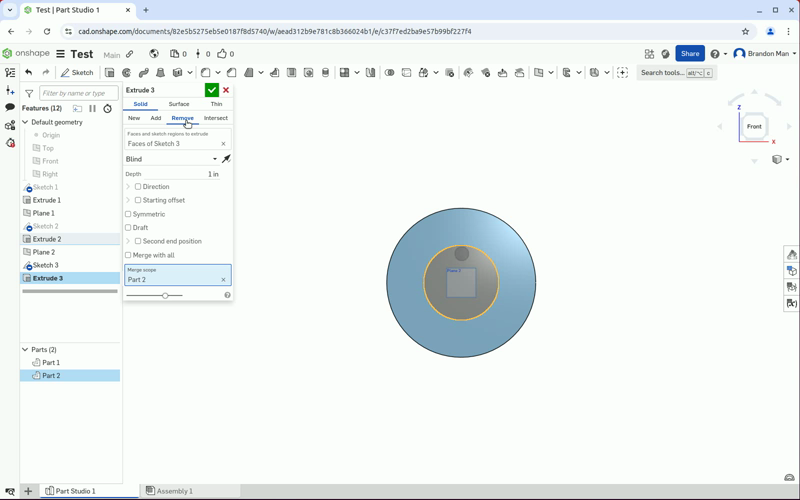
key(tab, 4)
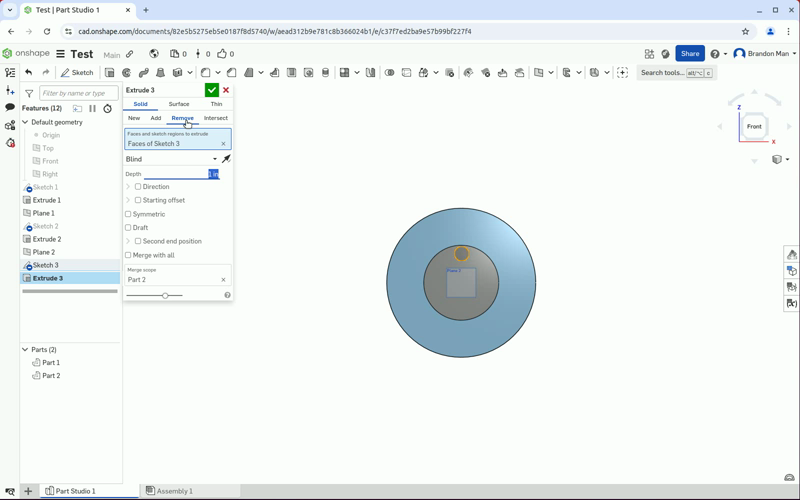
text(30.811)
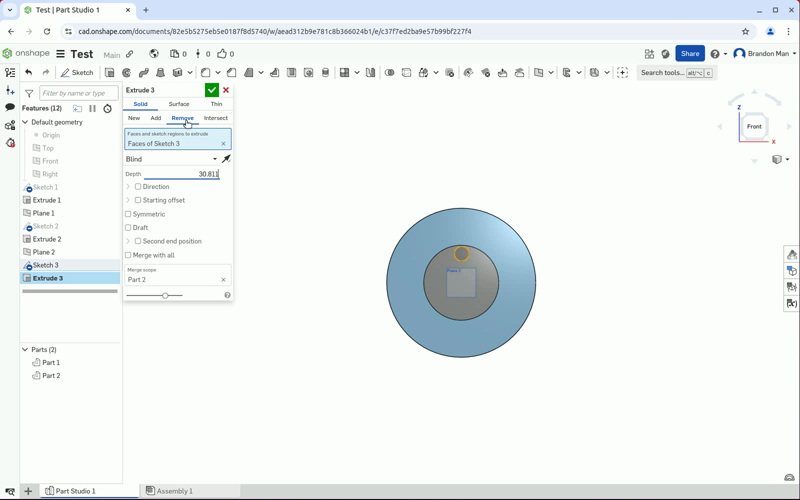
key(tab, 6)
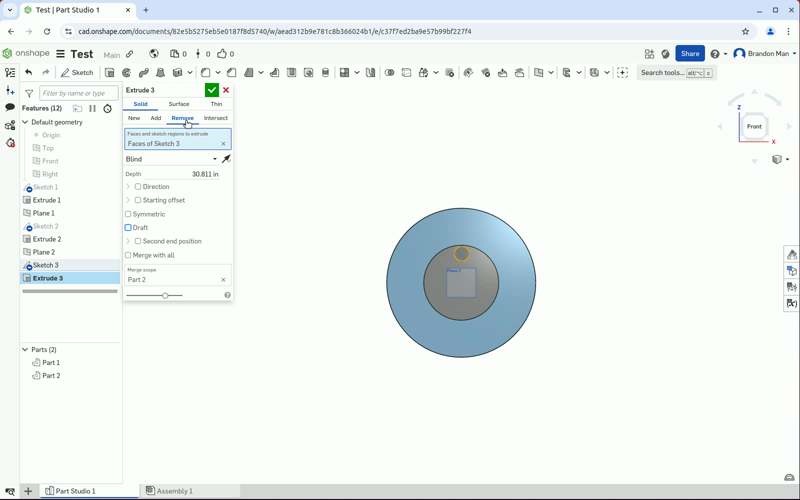
key(space)
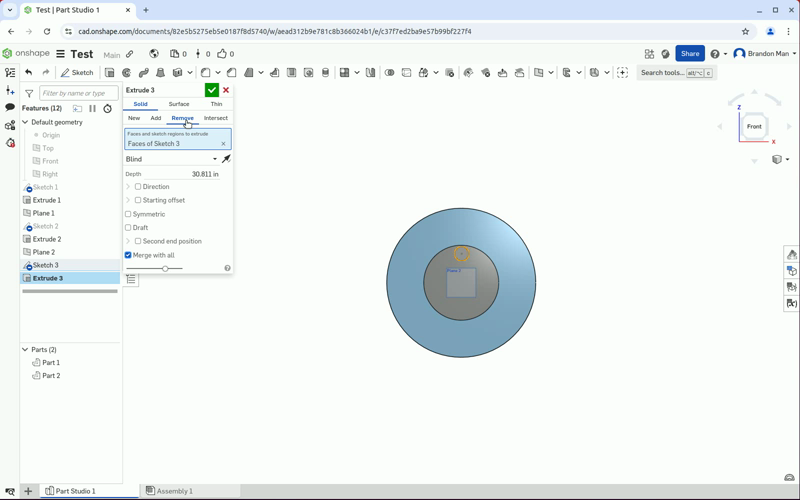
key(enter)
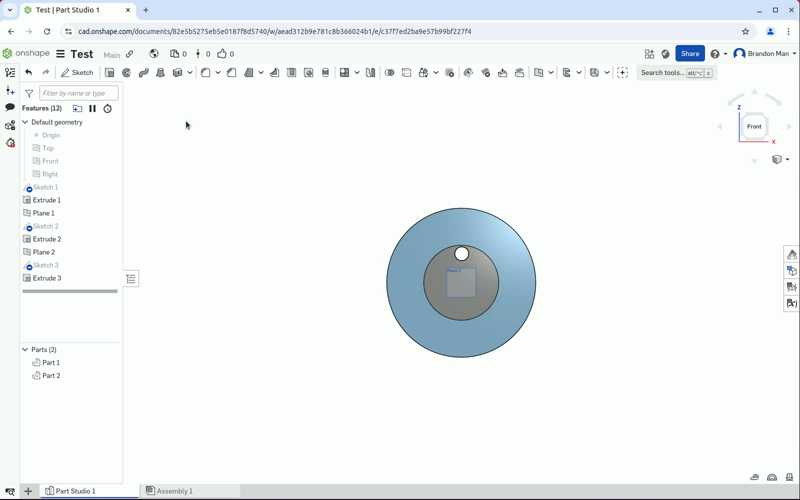
key(shift+h)
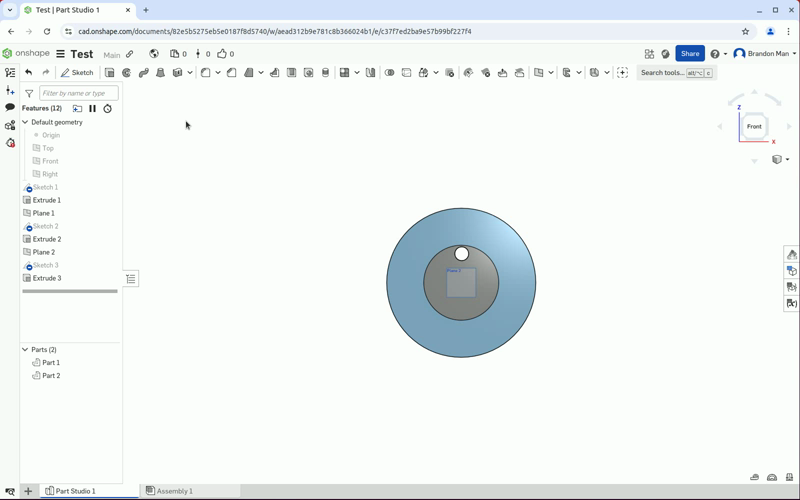
key(shift+h)
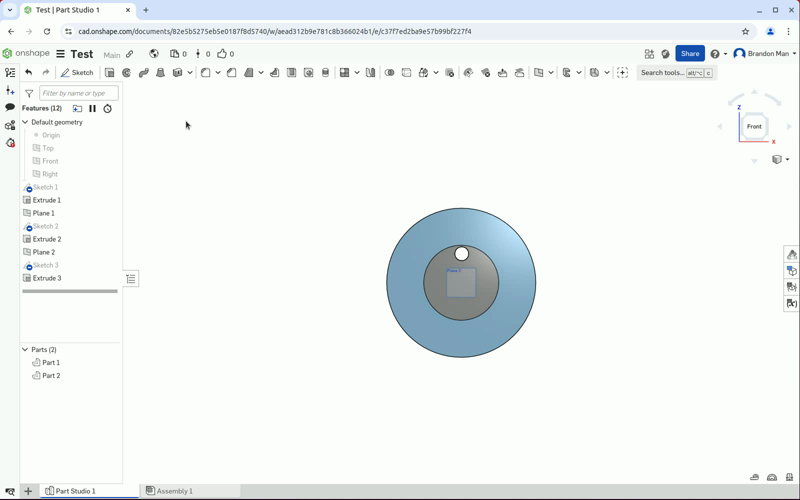
mouse_move(73, 189)
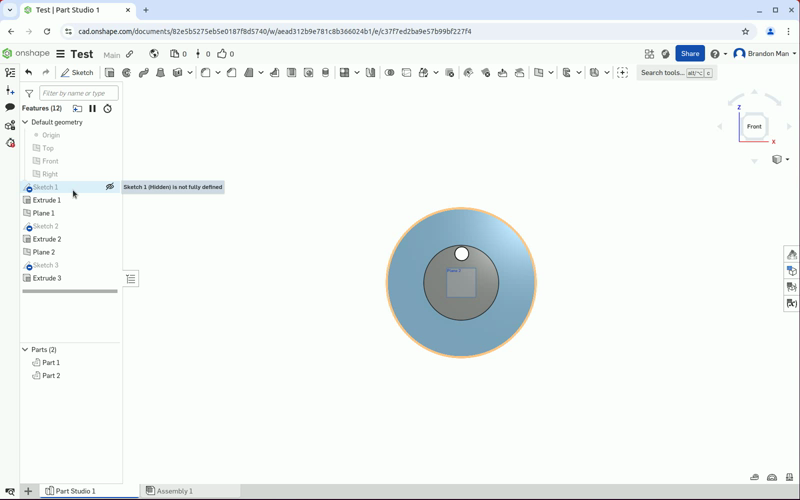
click(73, 189)
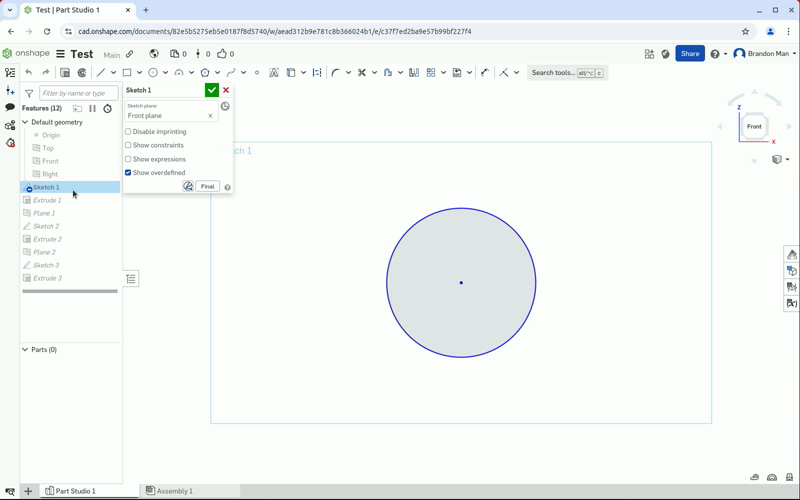
mouse_move(229, 92)
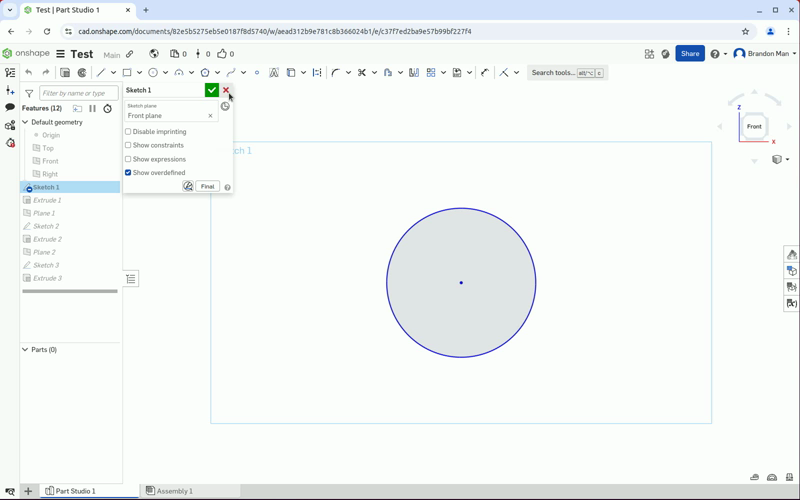
click(229, 92)
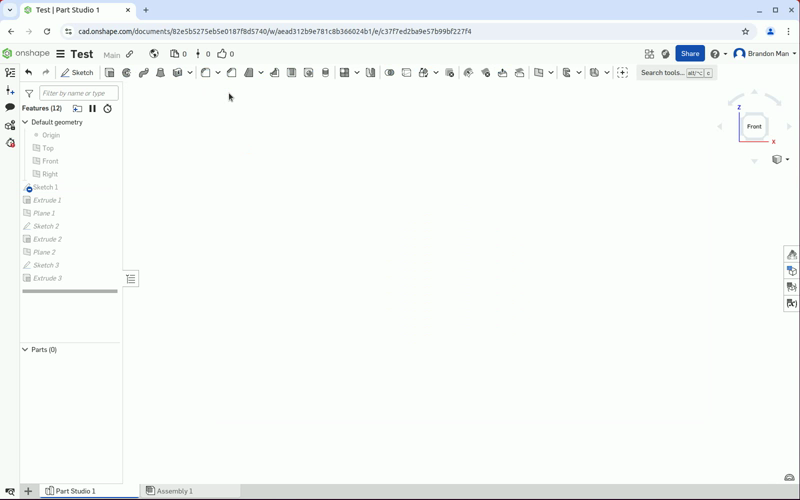
key(shift+s)
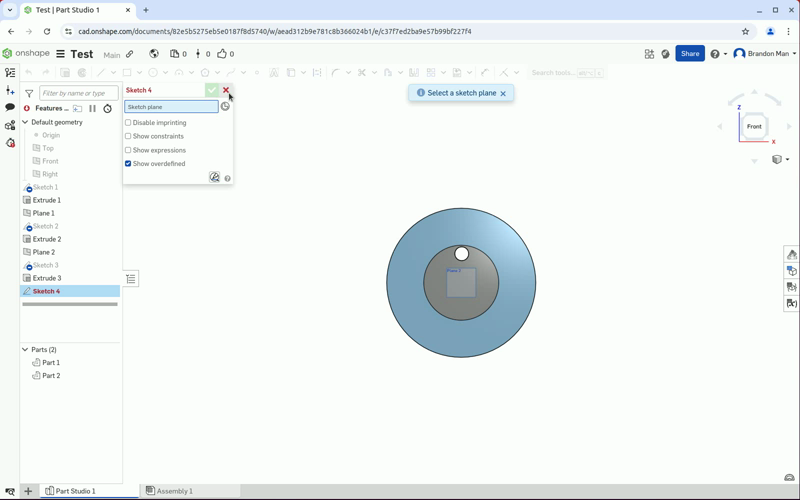
mouse_move(73, 254)
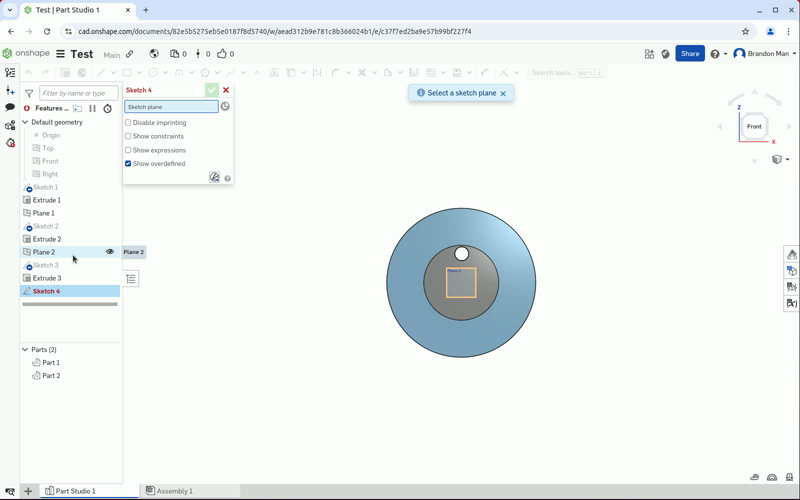
click(73, 254)
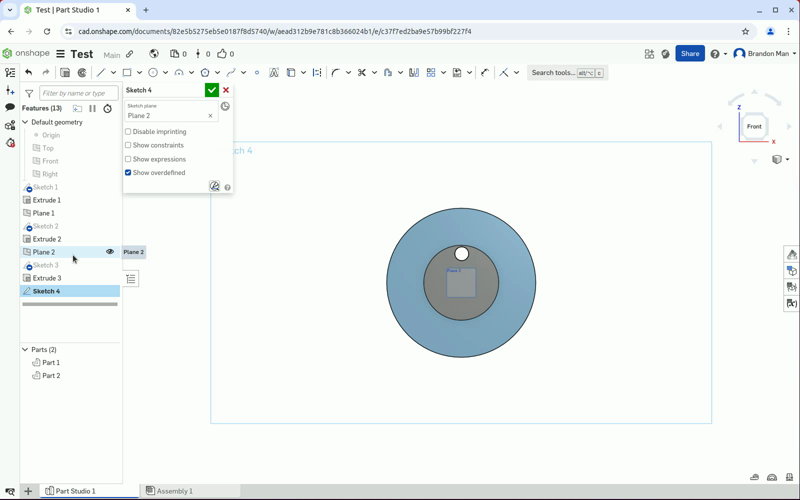
mouse_move(73, 352)
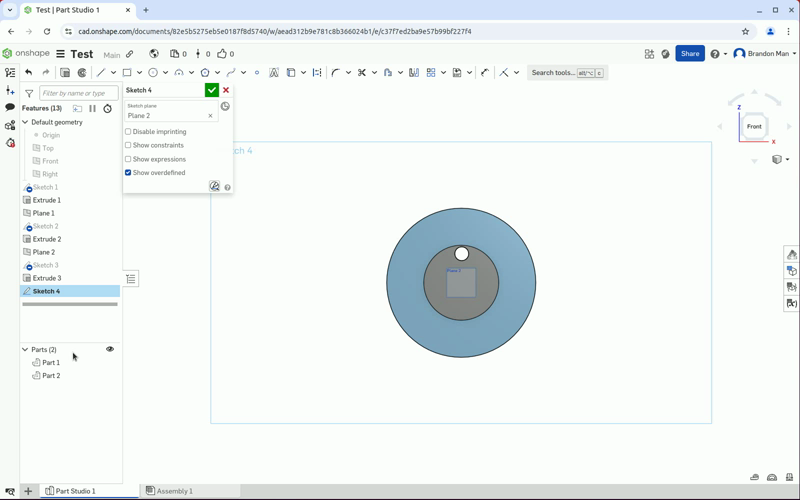
key(y)
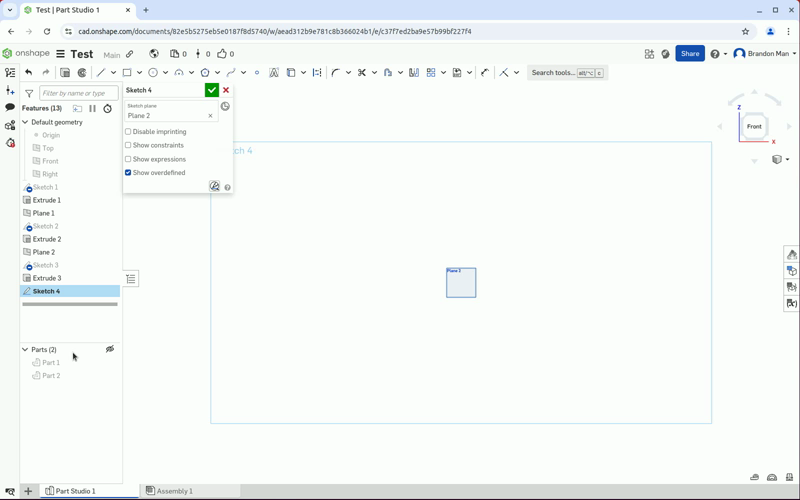
key(c)
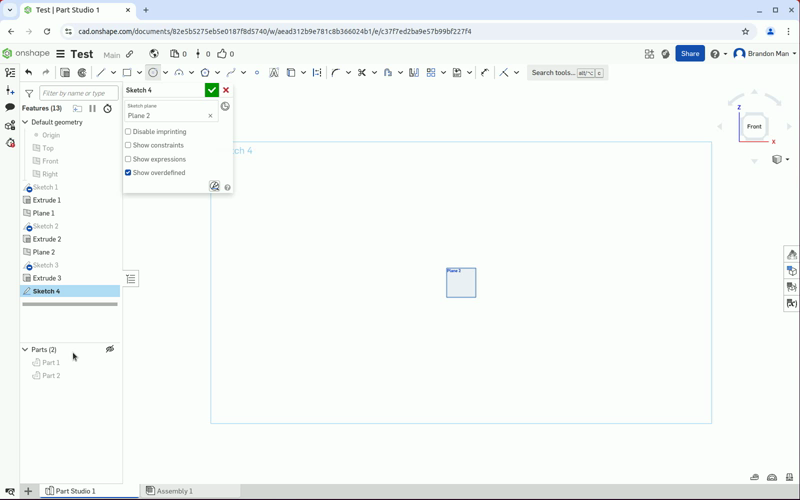
key_down(shift)
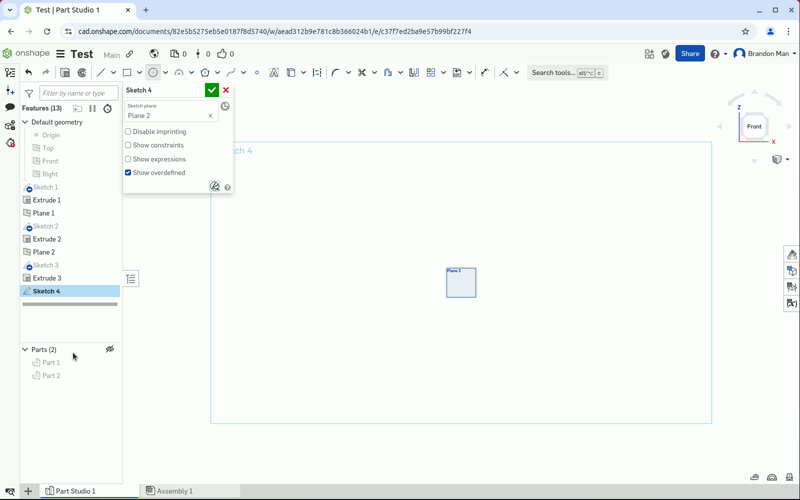
mouse_move(445, 260)
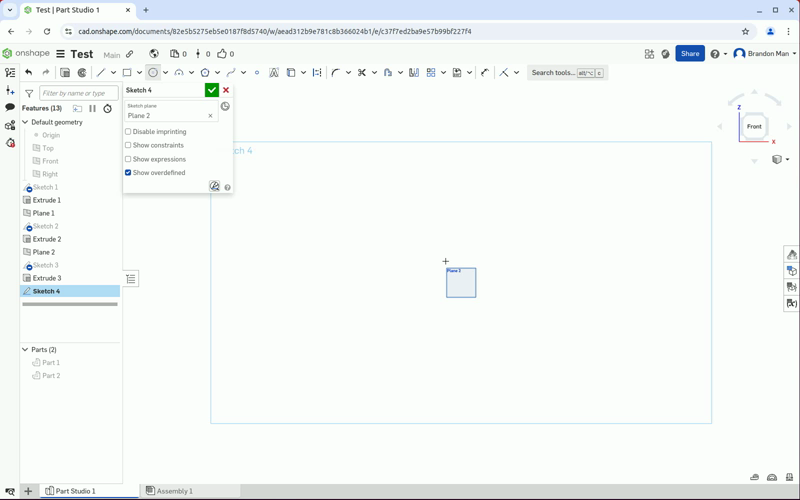
click(445, 260)
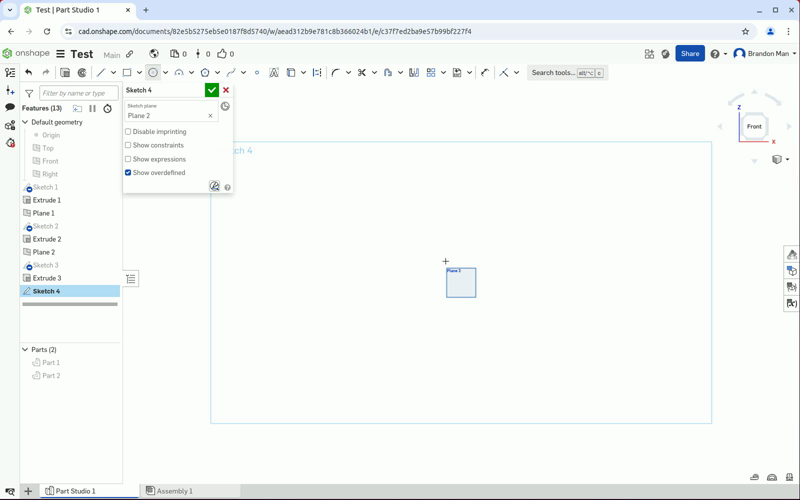
key_up(shift)
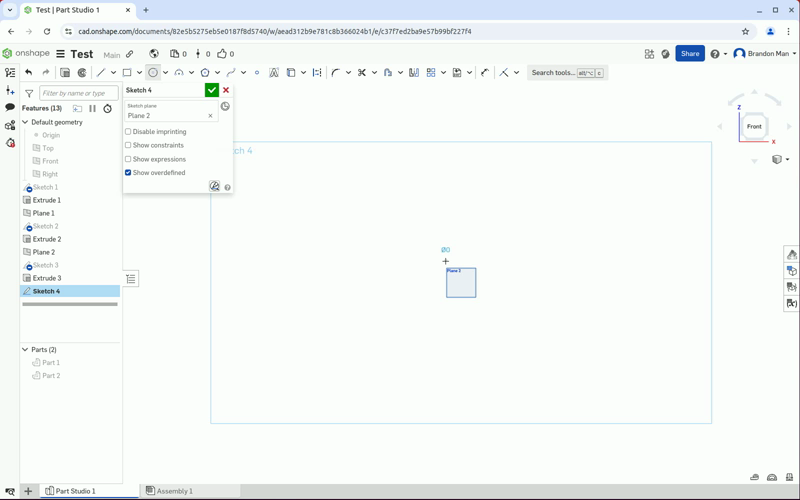
mouse_move(452, 260)
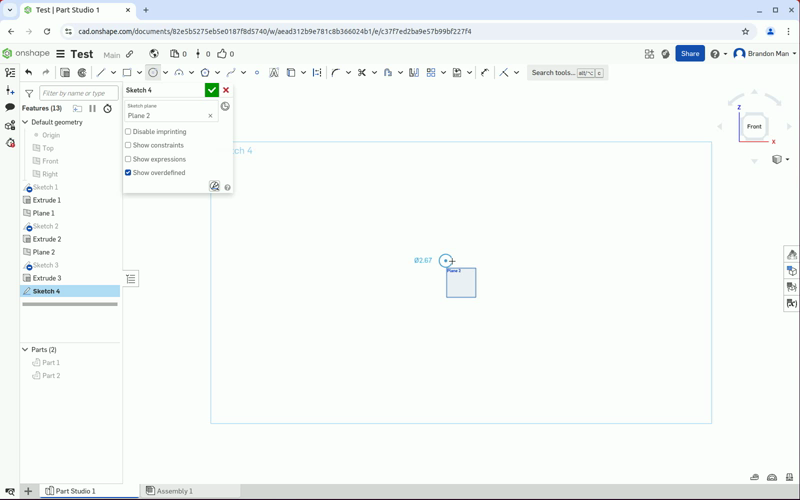
click(452, 260)
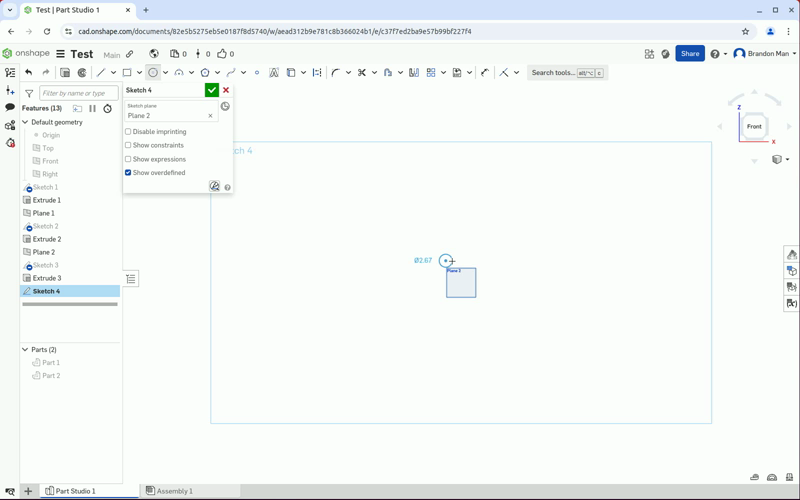
key(esc)
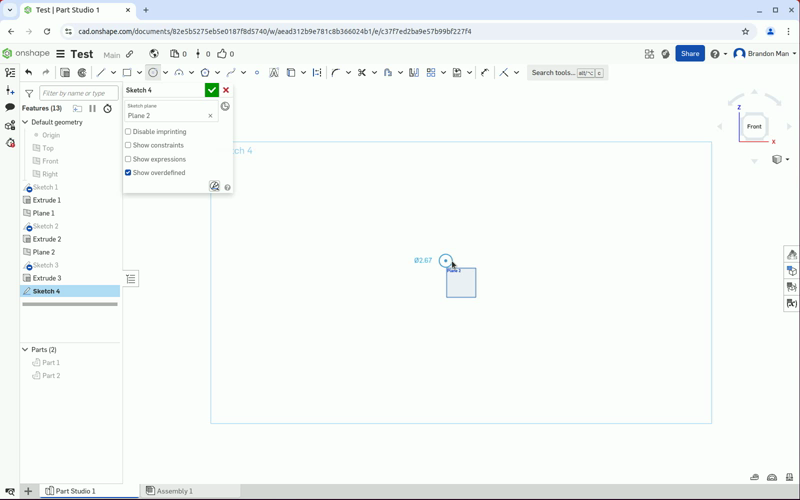
mouse_move(439, 260)
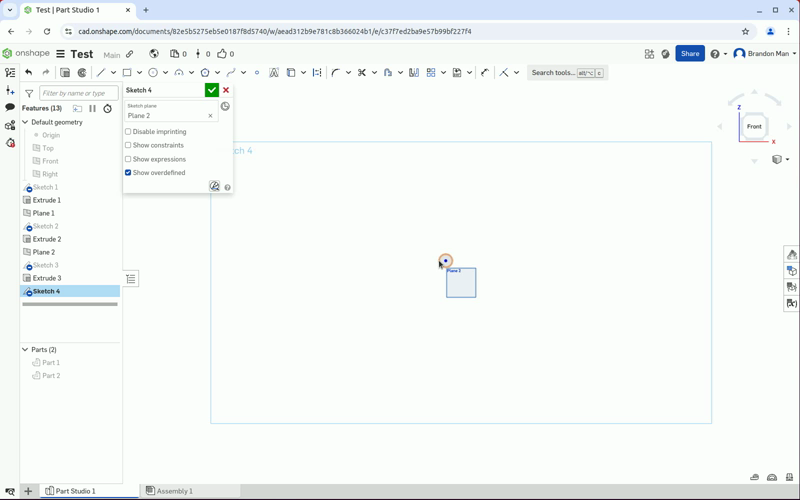
scroll(6)
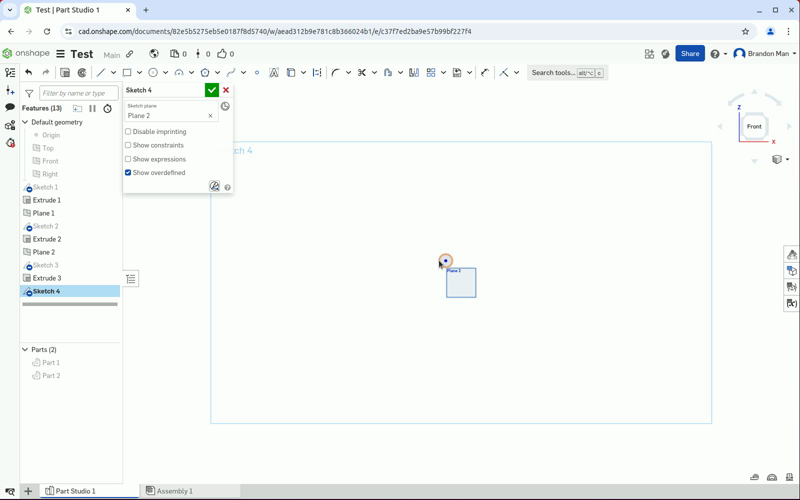
scroll(6)
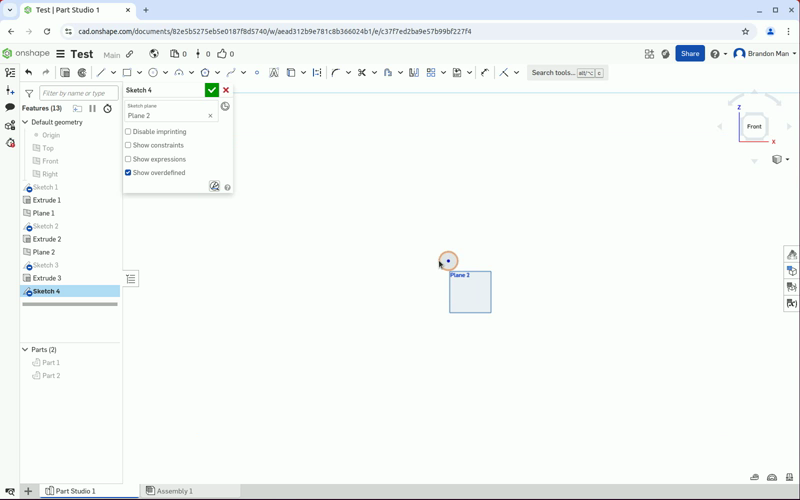
scroll(6)
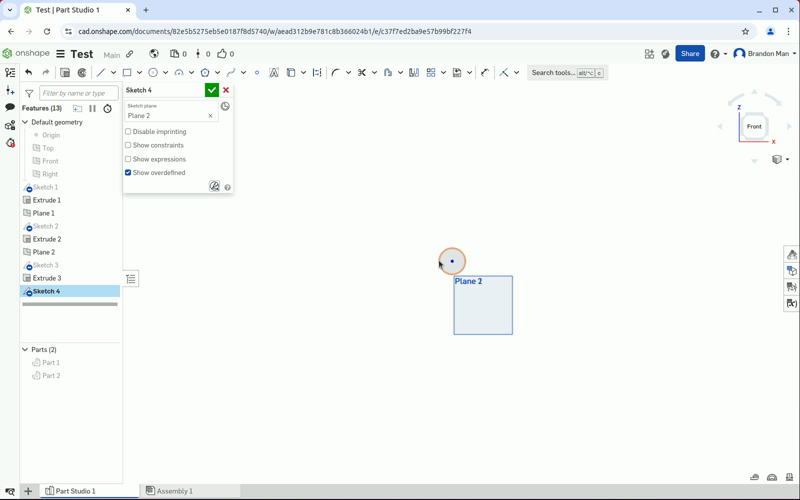
scroll(6)
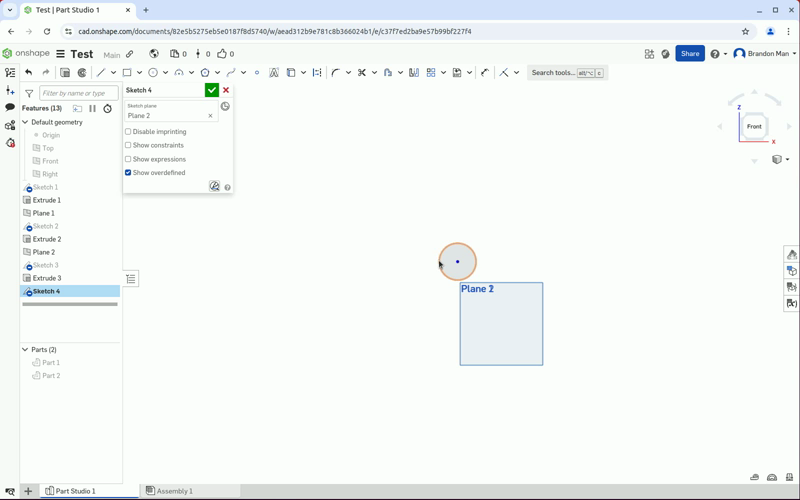
scroll(6)
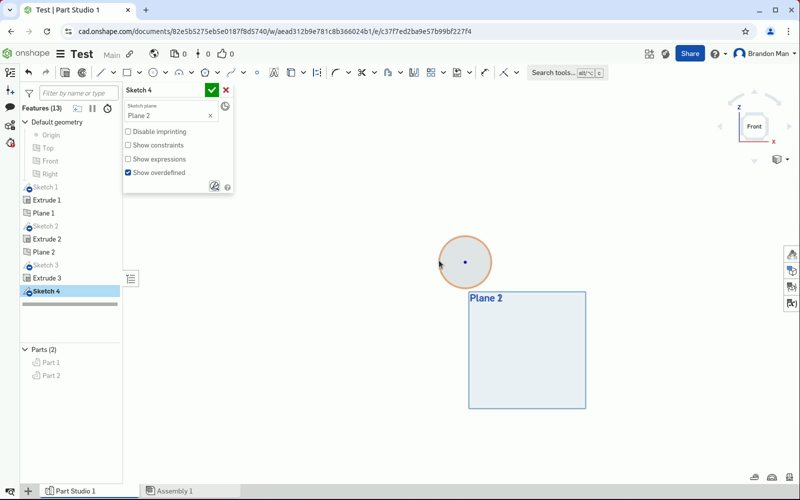
scroll(6)
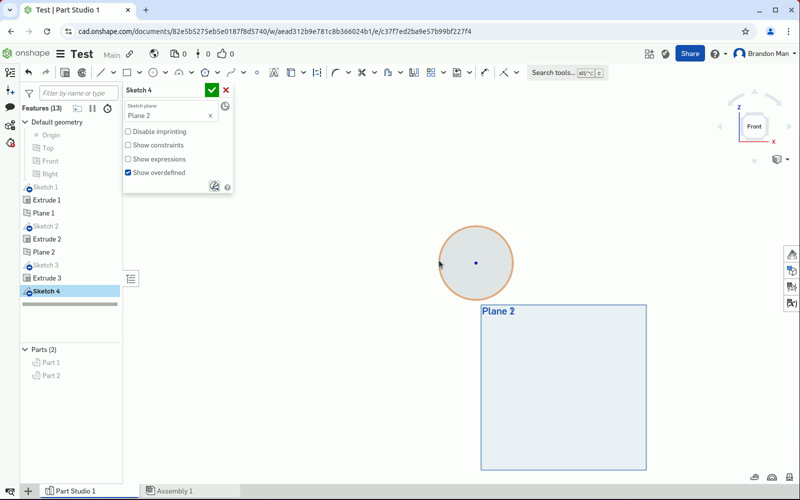
scroll(6)
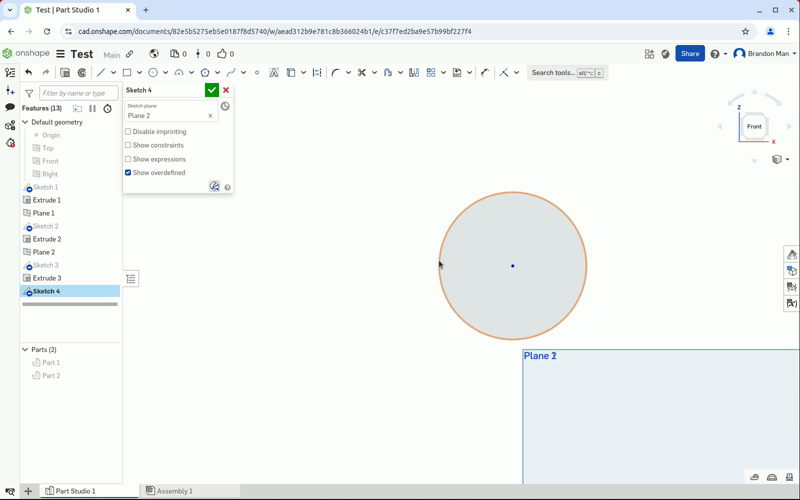
click(439, 260)
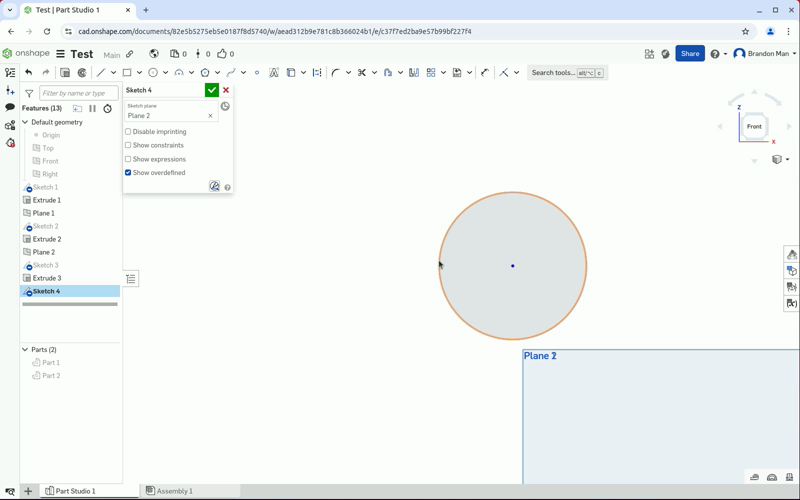
scroll(-6)
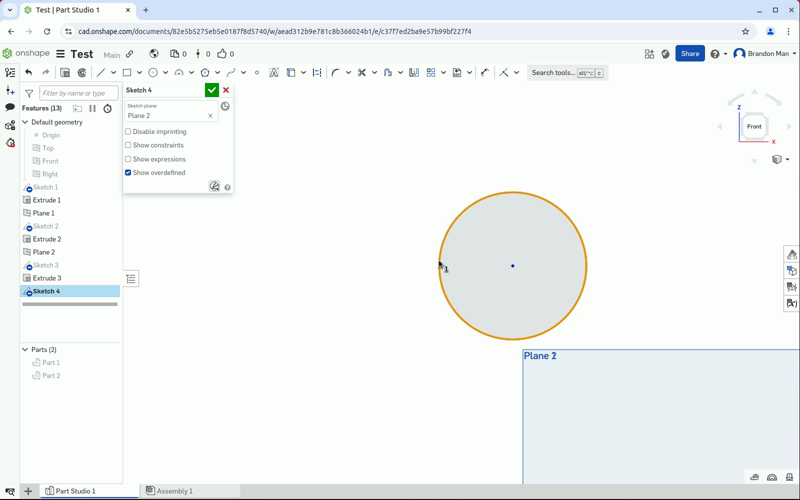
scroll(-6)
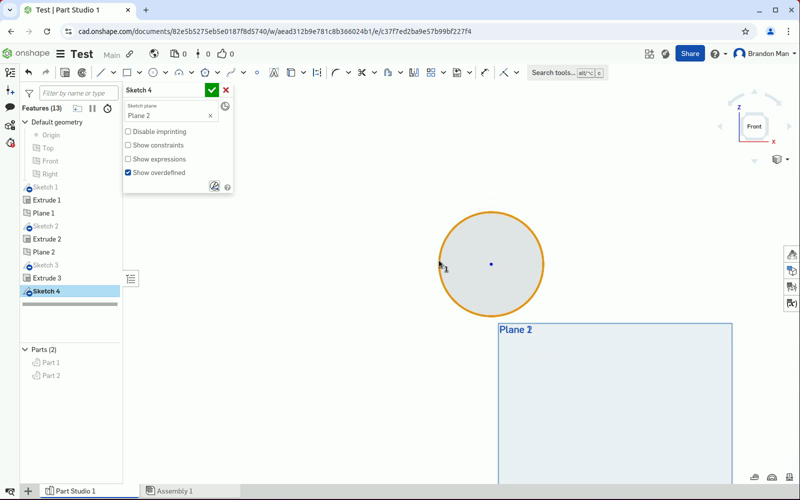
scroll(-6)
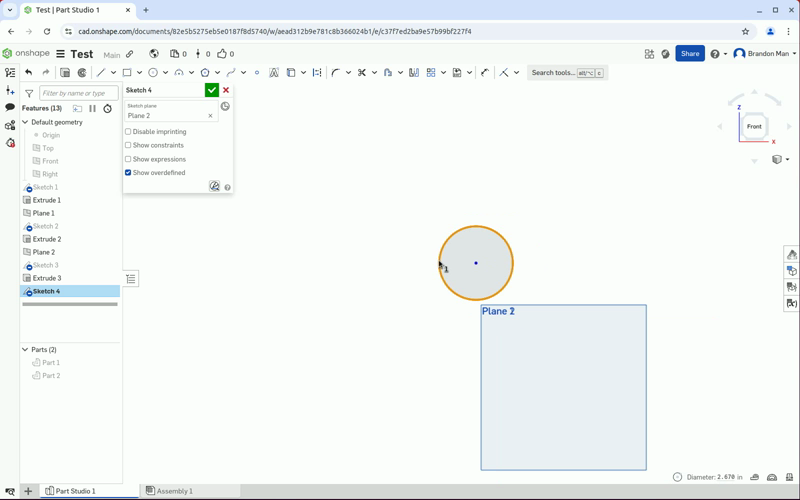
scroll(-6)
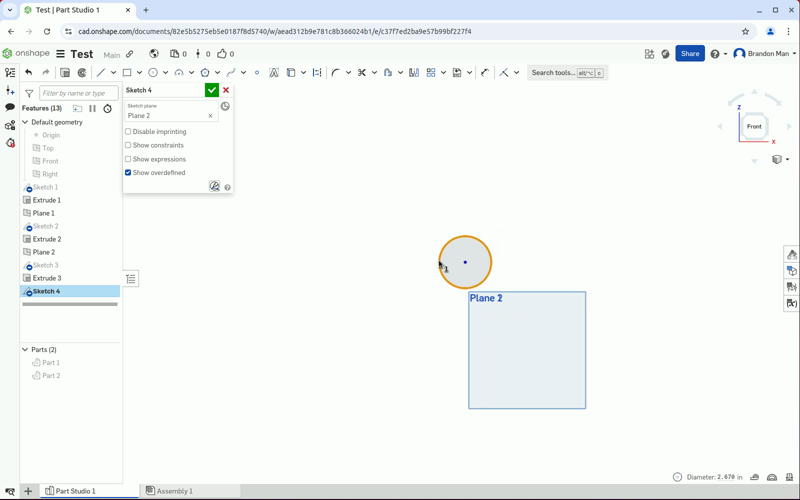
scroll(-6)
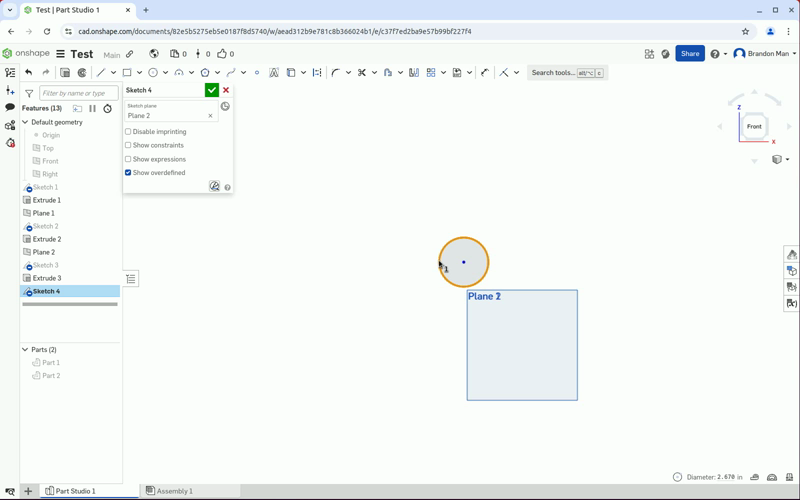
scroll(-6)
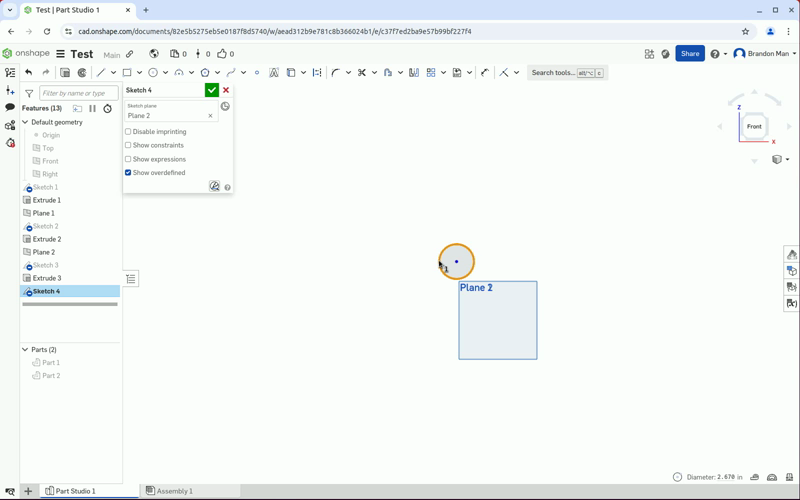
scroll(-6)
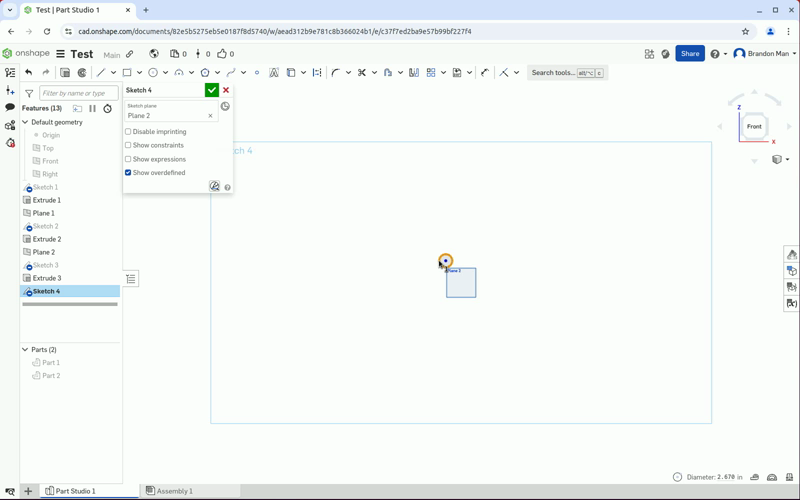
mouse_move(73, 352)
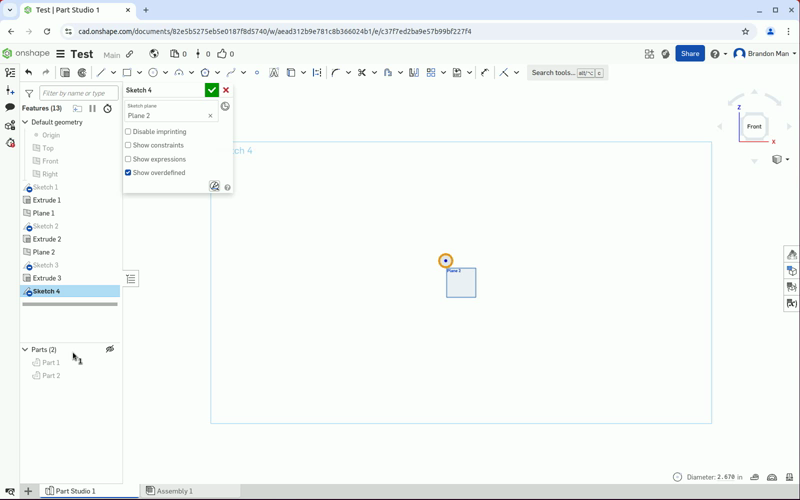
key(shift+y)
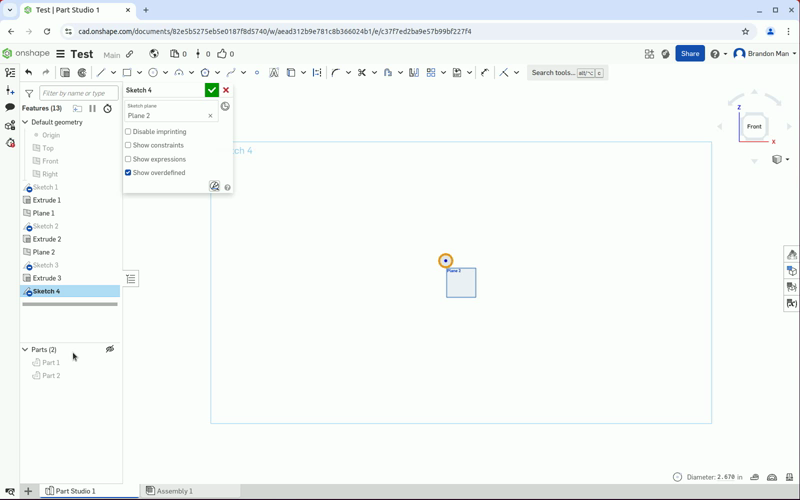
key(shift+e)
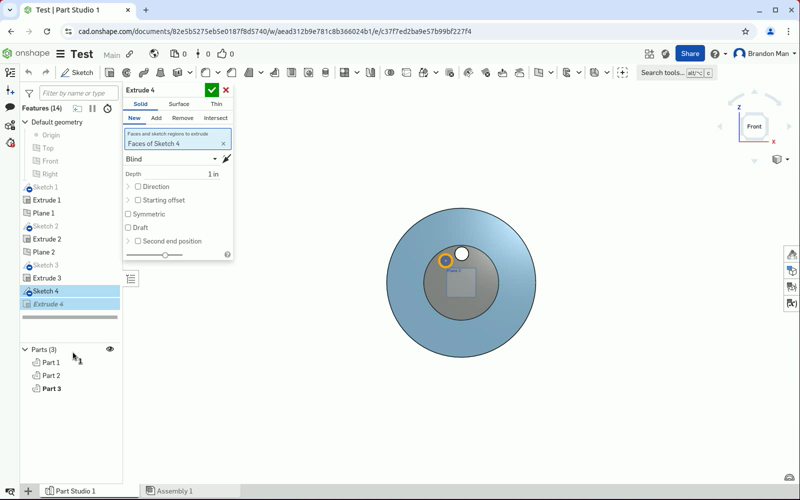
mouse_move(143, 106)
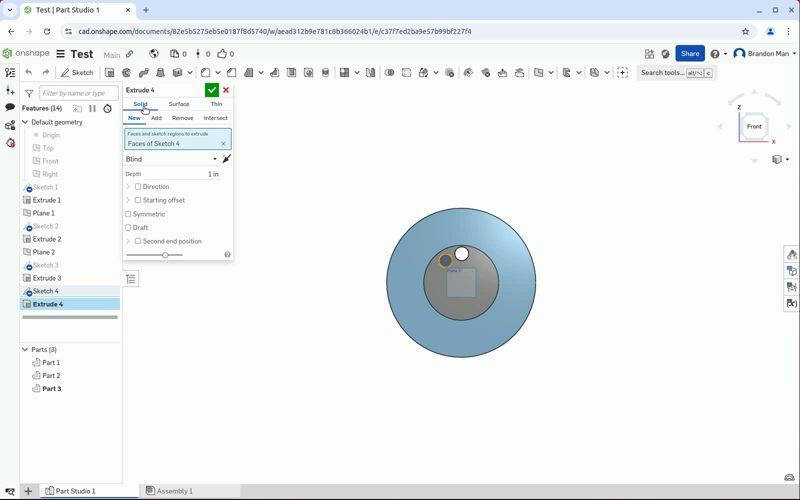
click(143, 106)
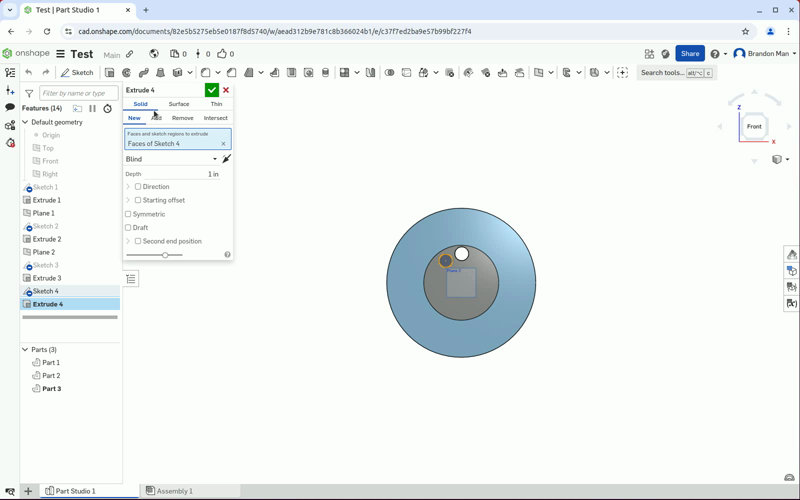
mouse_move(186, 120)
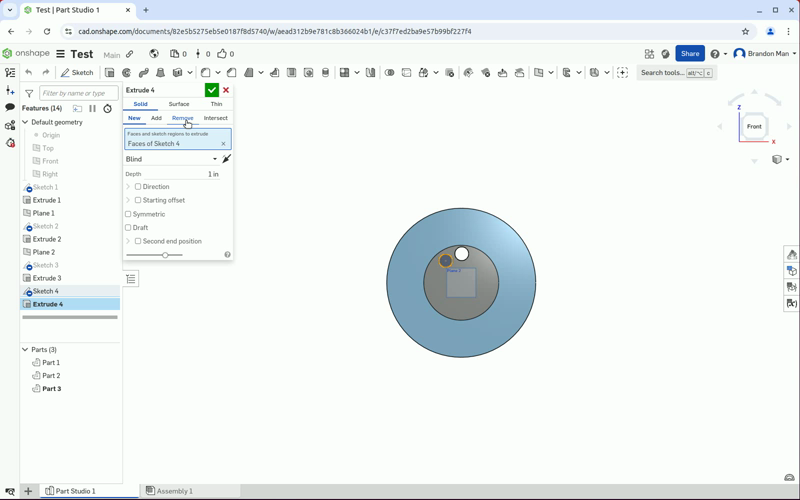
click(186, 120)
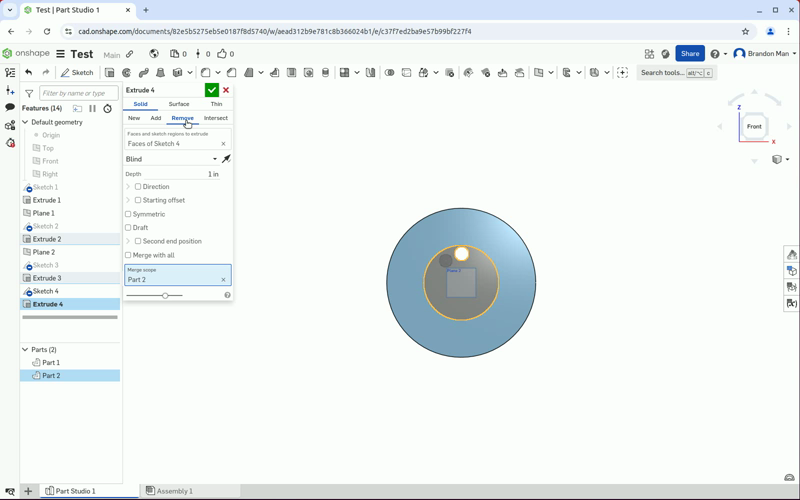
key(tab, 4)
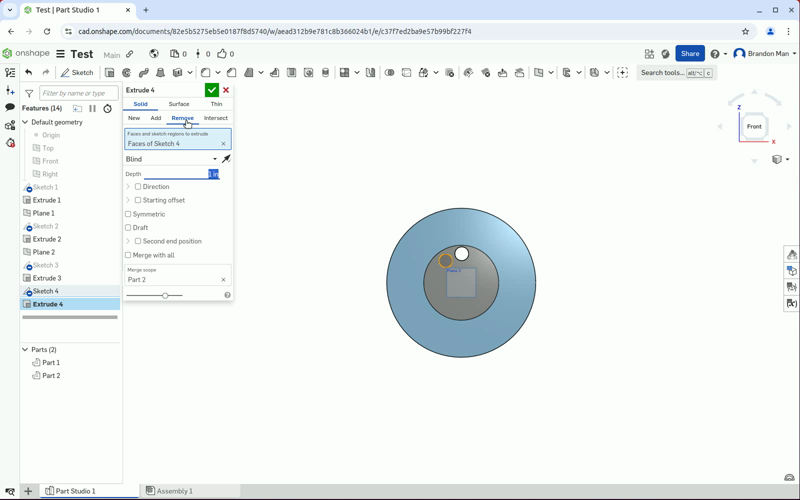
text(30.811)
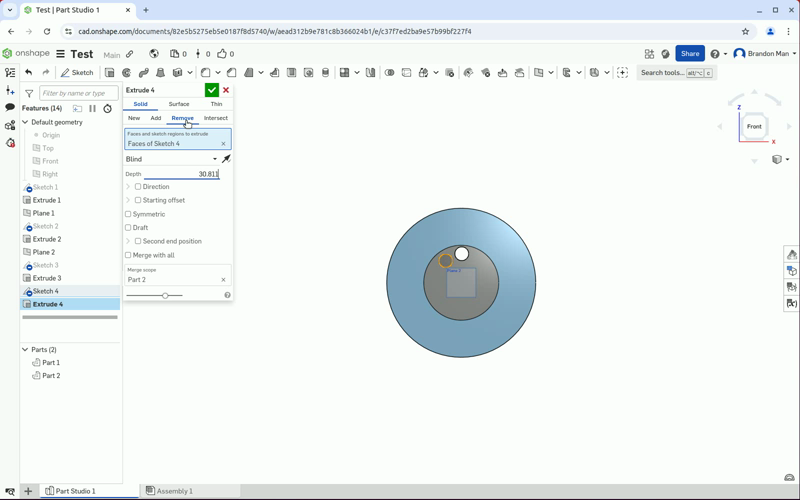
key(tab, 6)
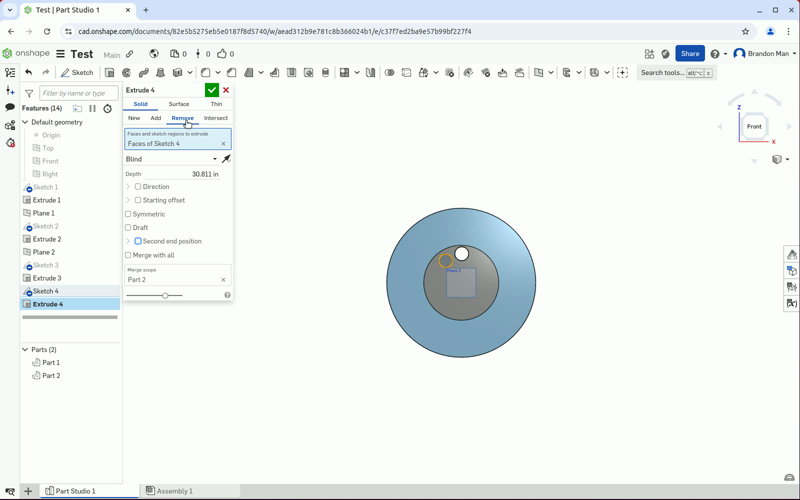
key(space)
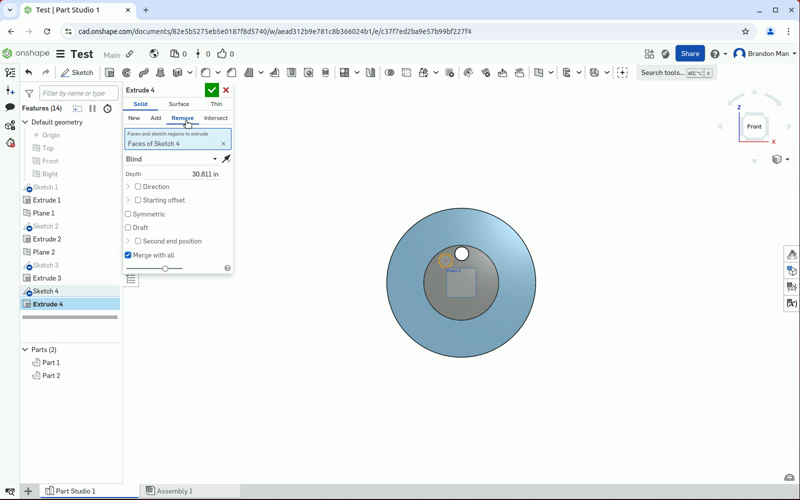
key(enter)
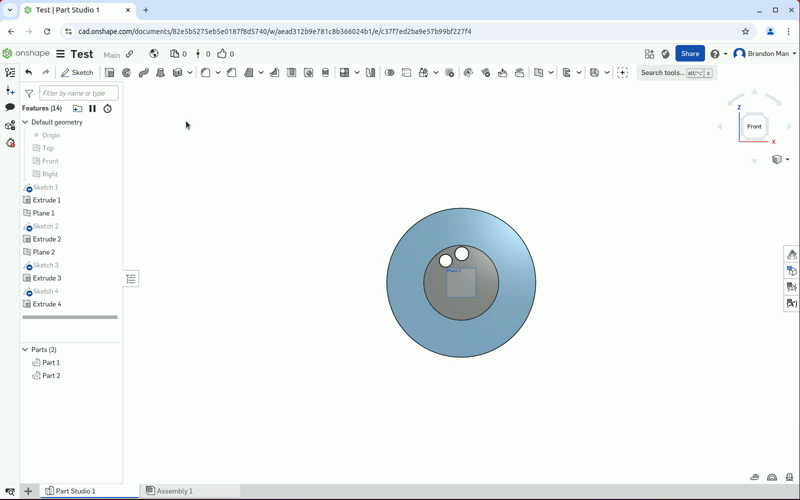
key(shift+h)
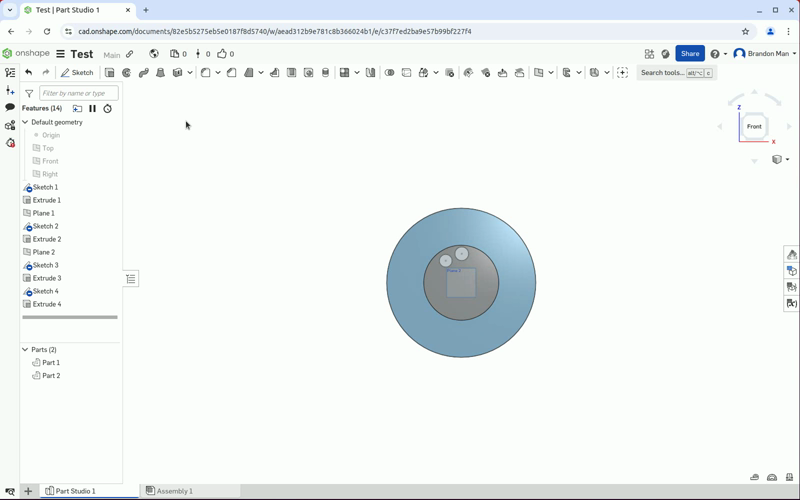
key(shift+h)
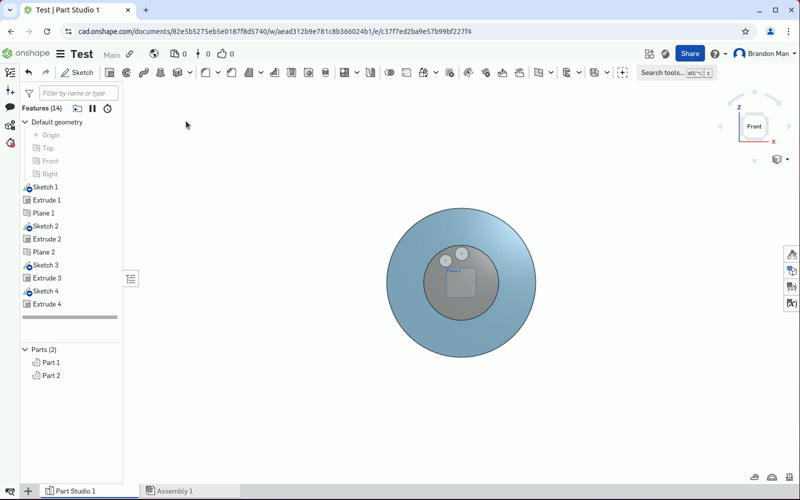
key(shift+7)
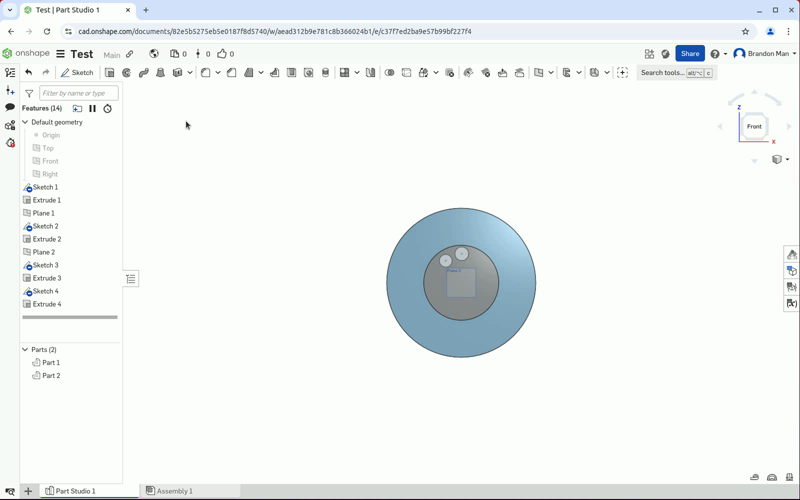
key(left, 2)
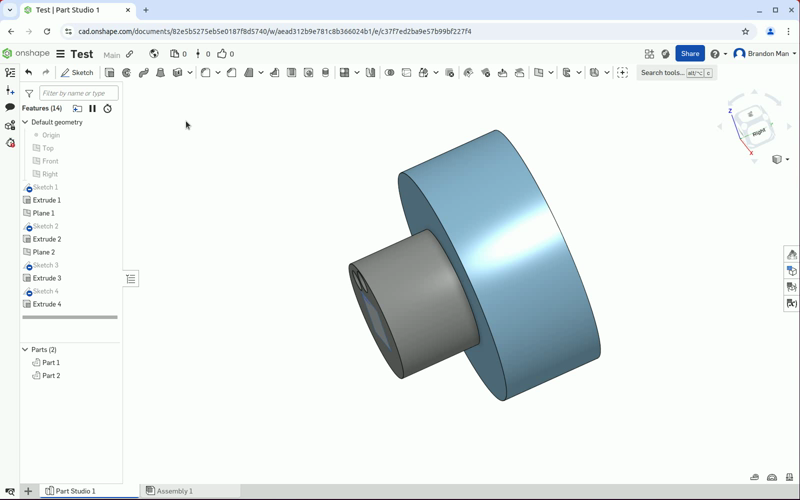
key(down, 2)
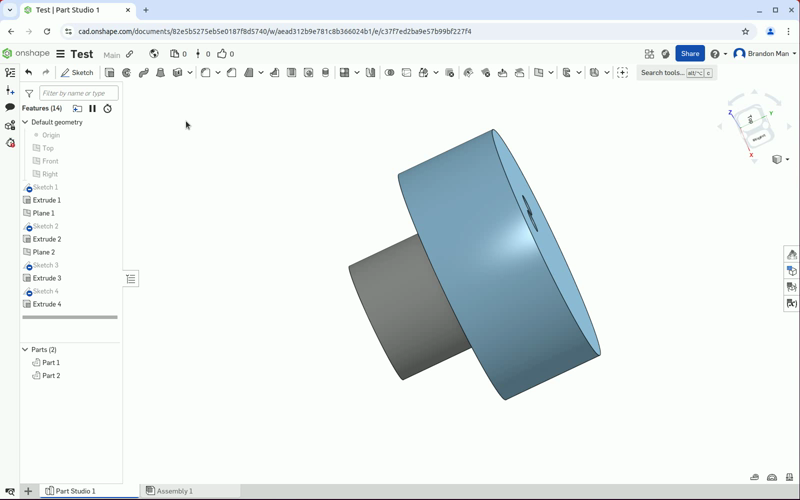
key(up, 2)
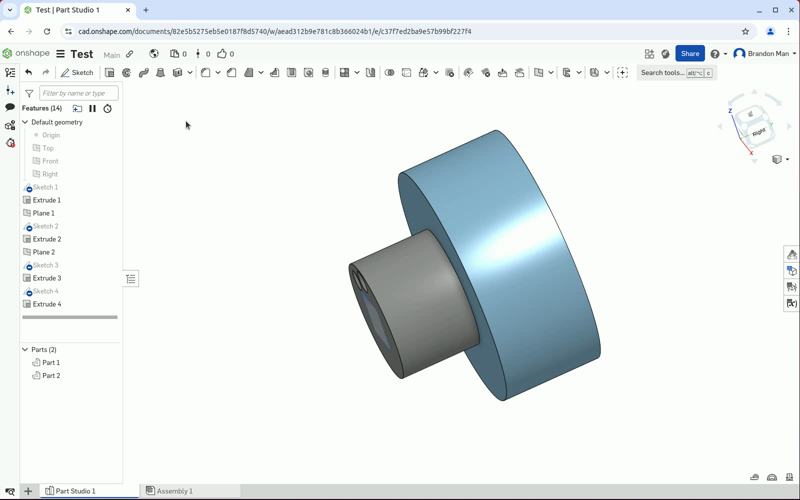
key(right, 2)
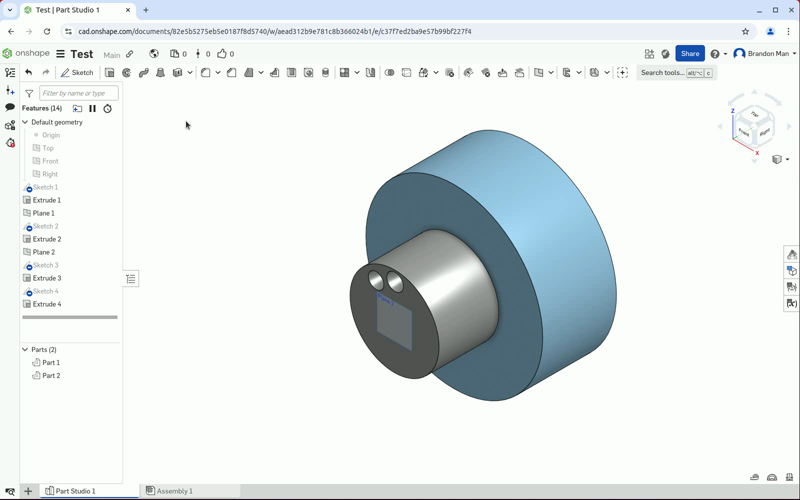
mouse_move(73, 189)
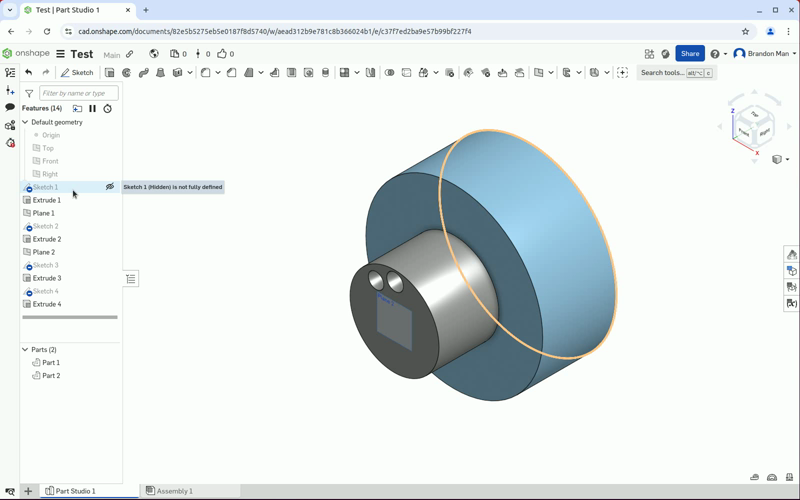
click(73, 189)